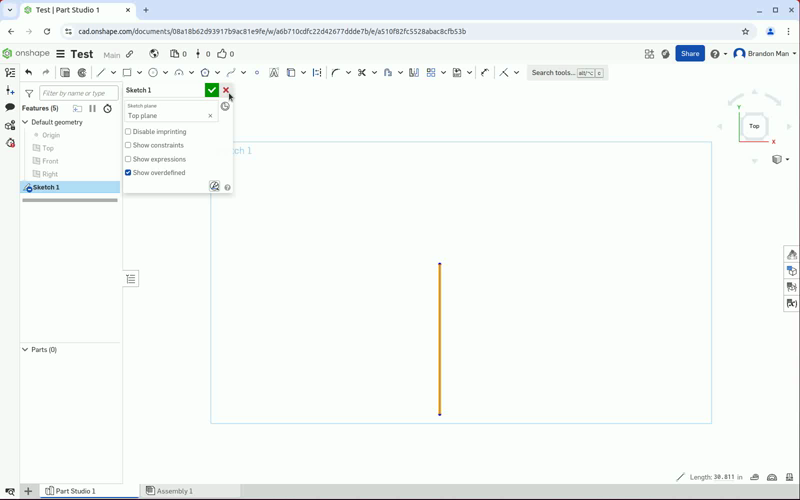
key(shift+h)
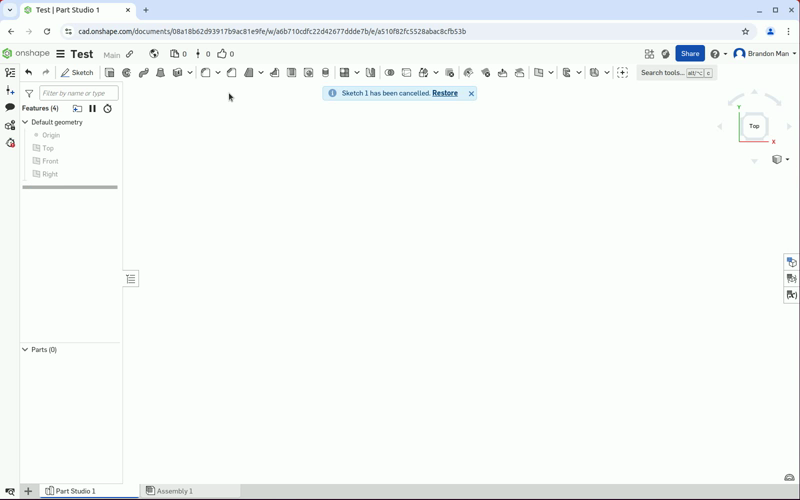
mouse_move(73, 352)
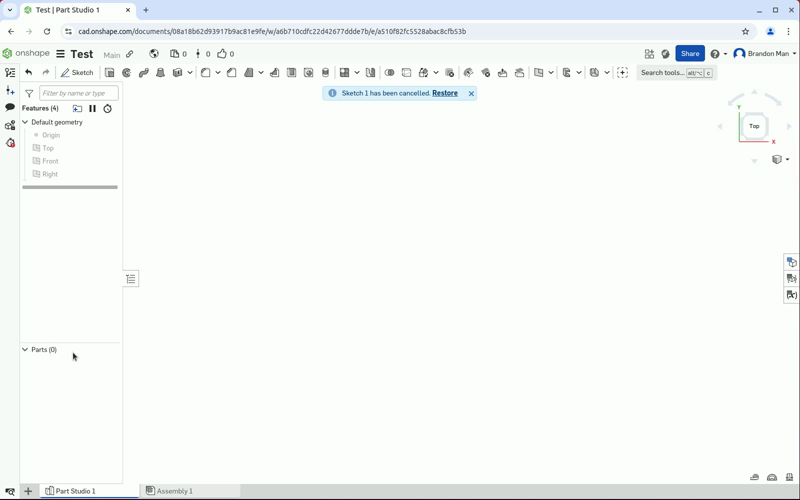
key(y)
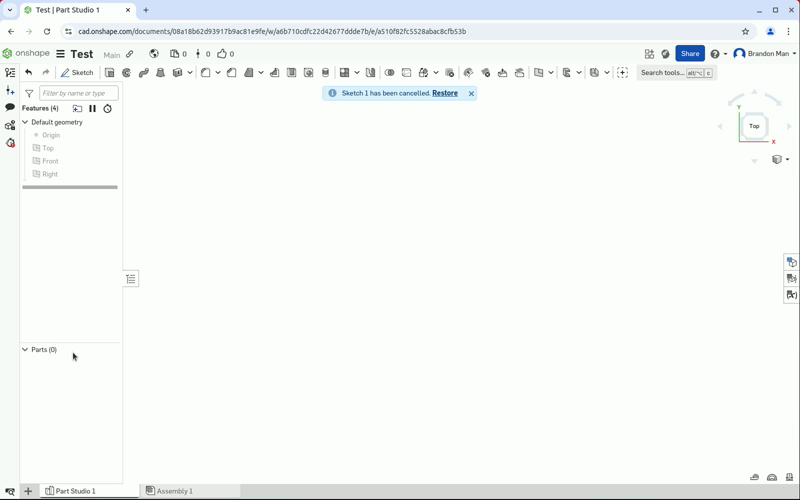
key(shift+p)
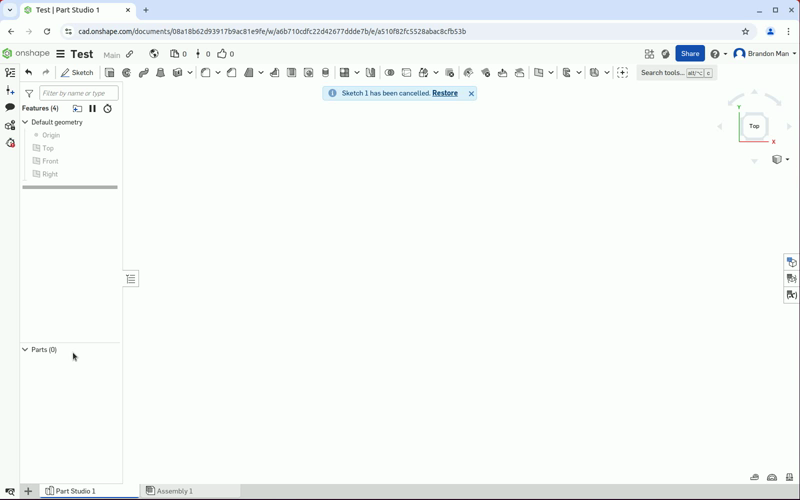
key(space)
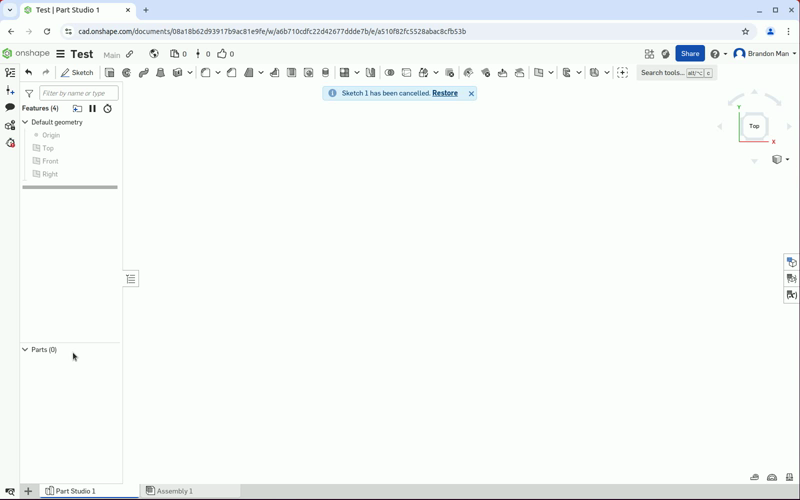
key_down(shift)
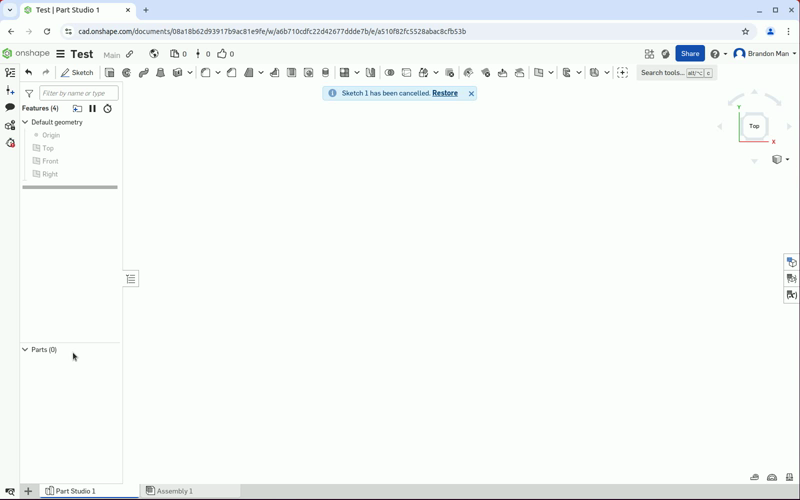
key(up)
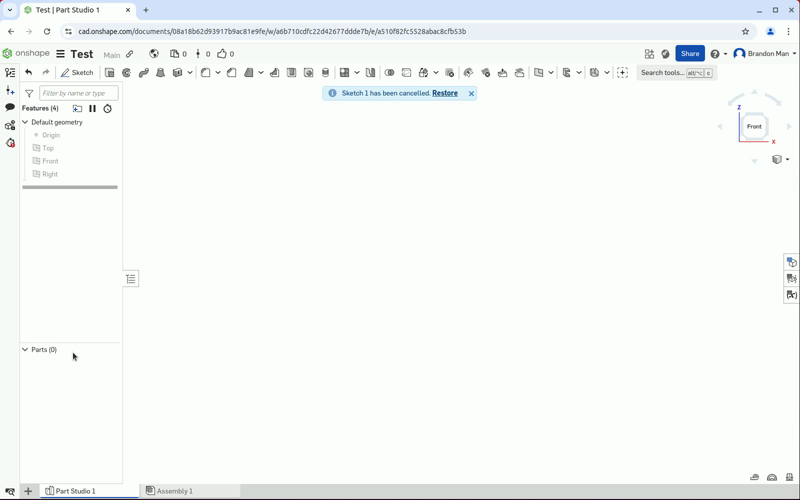
key_up(shift)
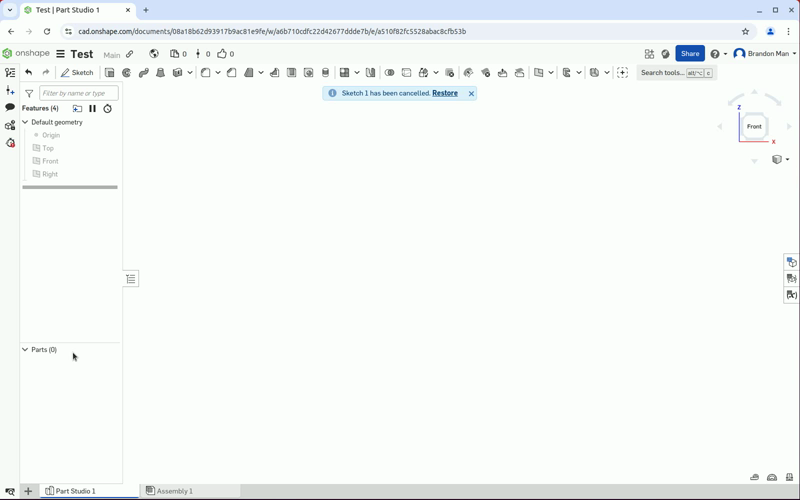
mouse_move(73, 352)
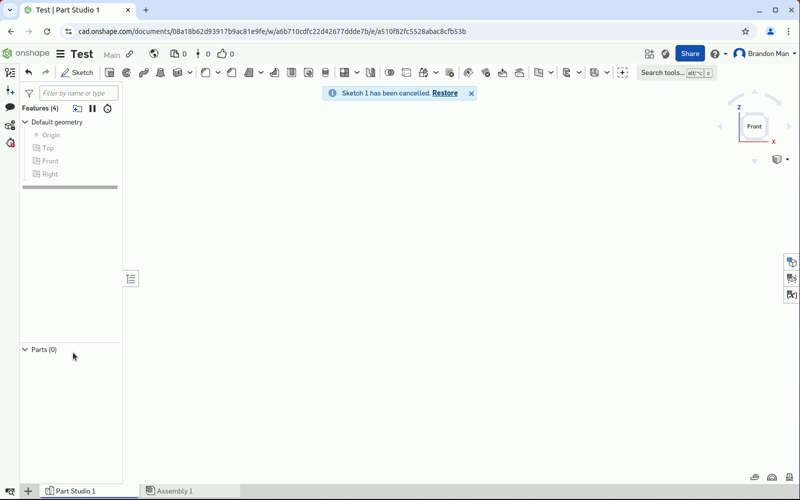
key(shift+y)
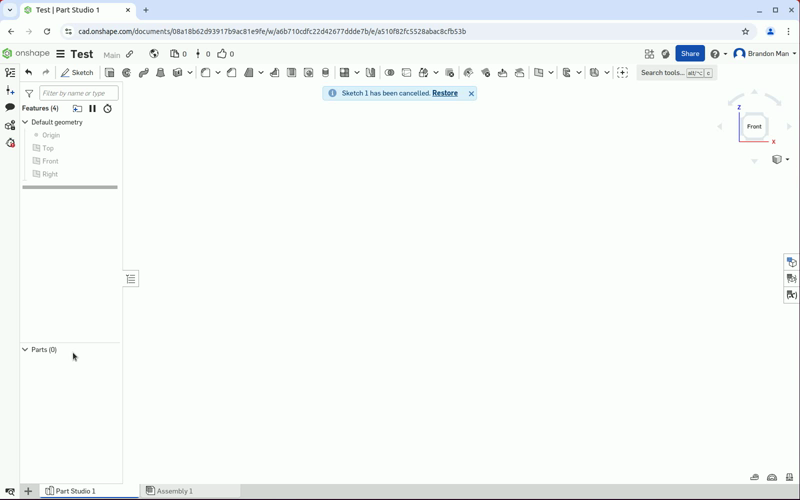
key(shift+s)
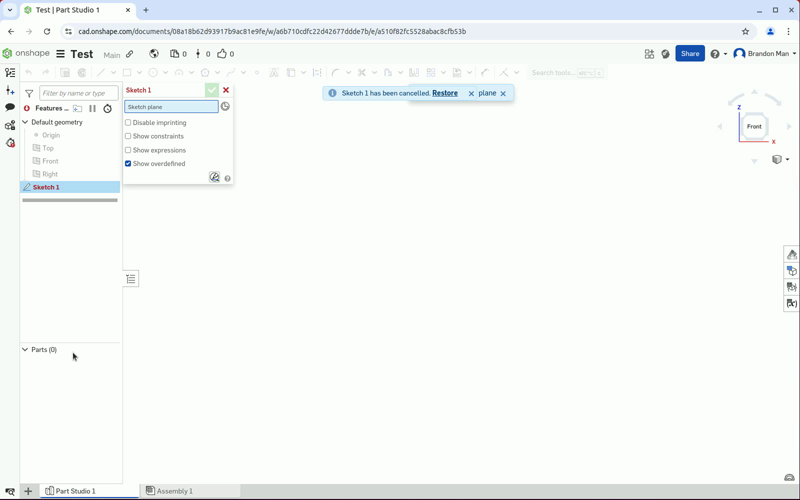
mouse_move(73, 163)
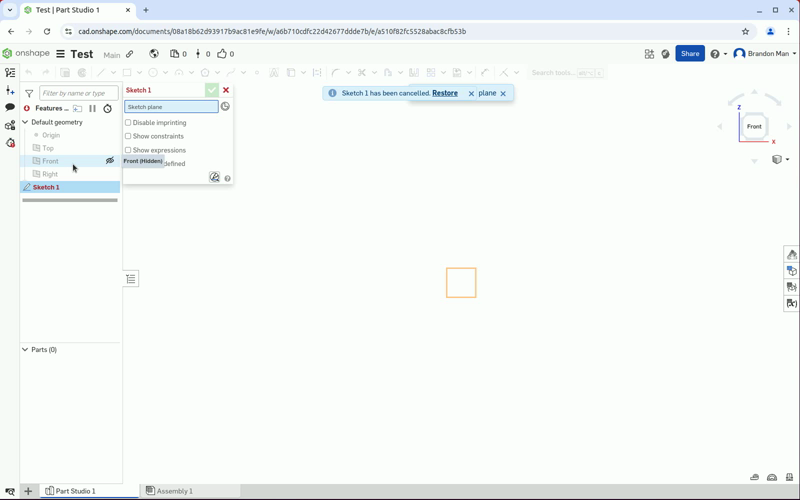
click(73, 163)
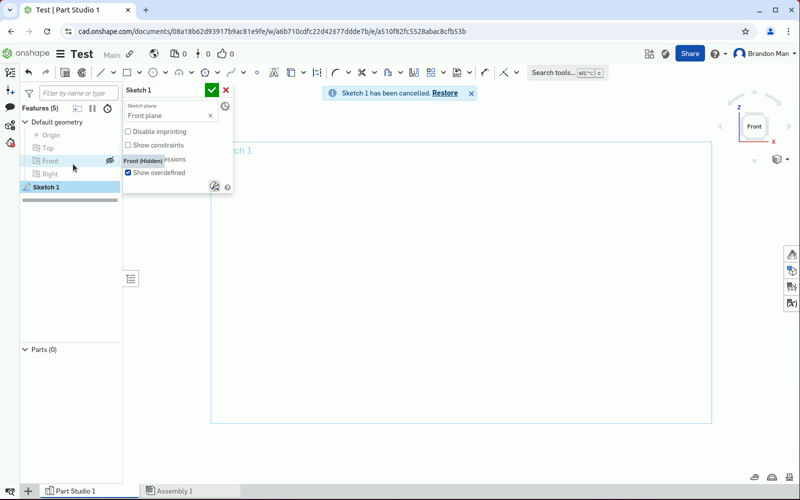
mouse_move(73, 352)
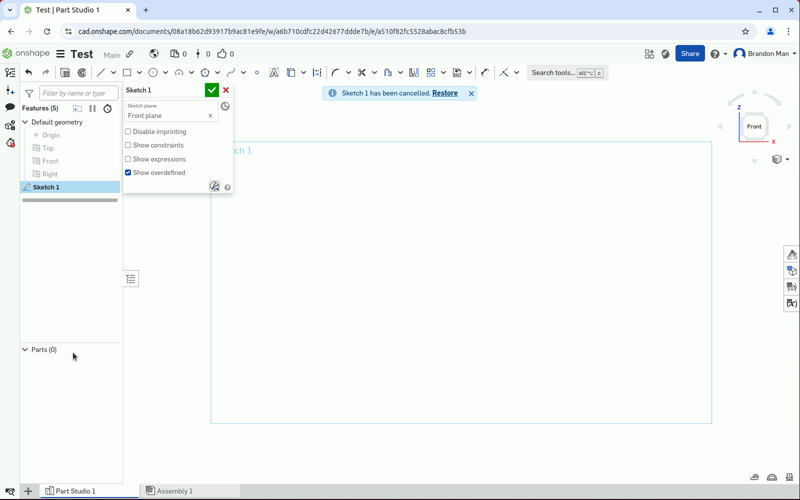
key(y)
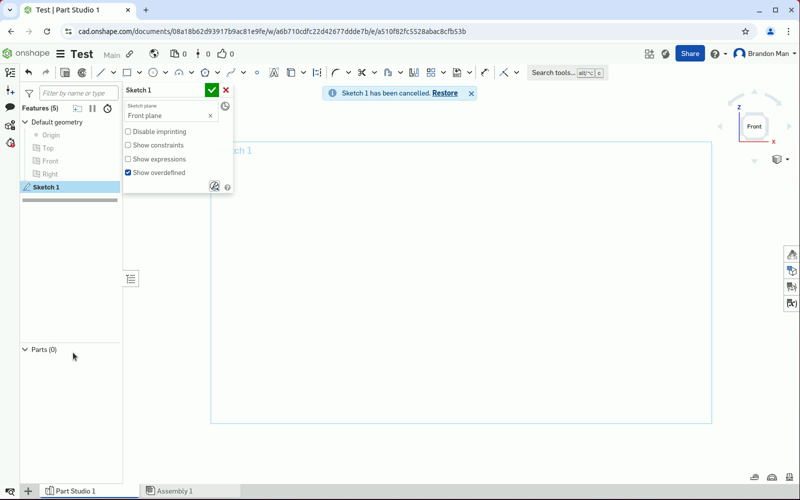
key(l)
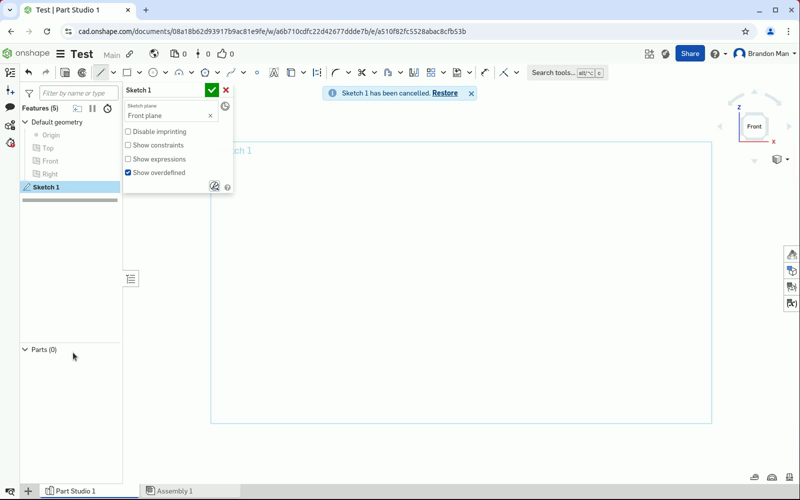
key_down(shift)
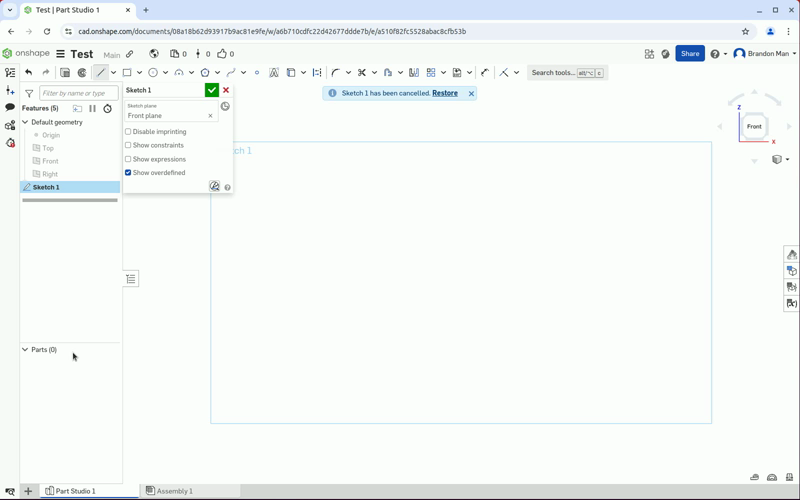
mouse_move(401, 309)
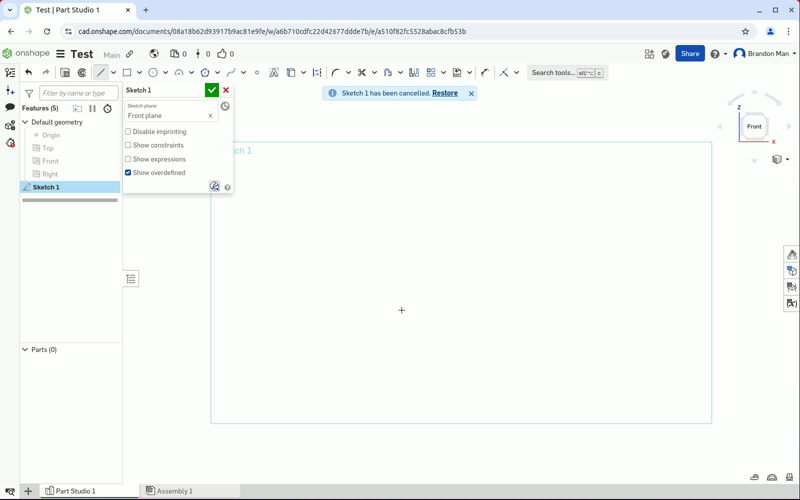
click(401, 309)
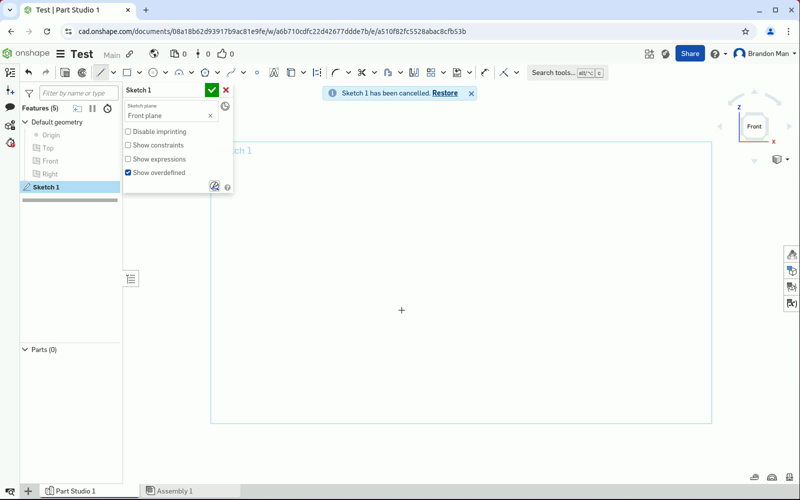
key_up(shift)
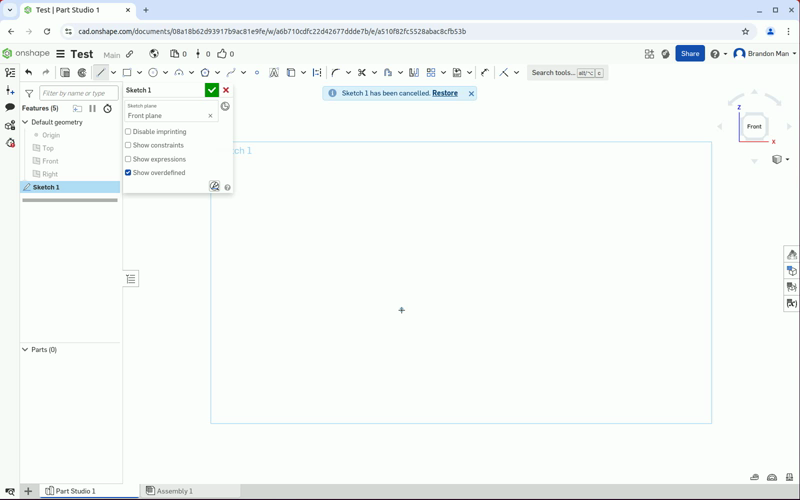
key_down(shift)
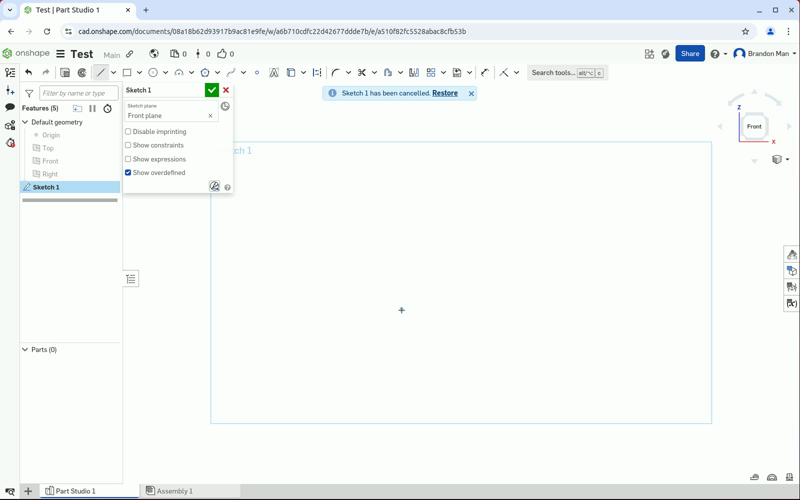
mouse_move(528, 309)
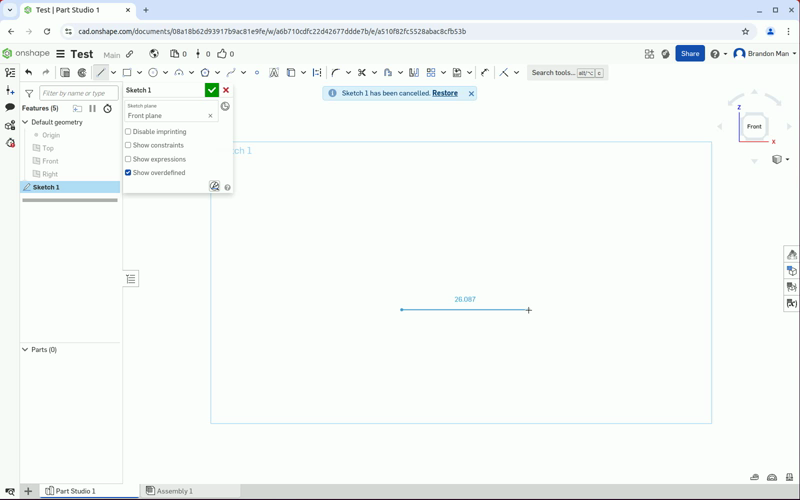
click(528, 309)
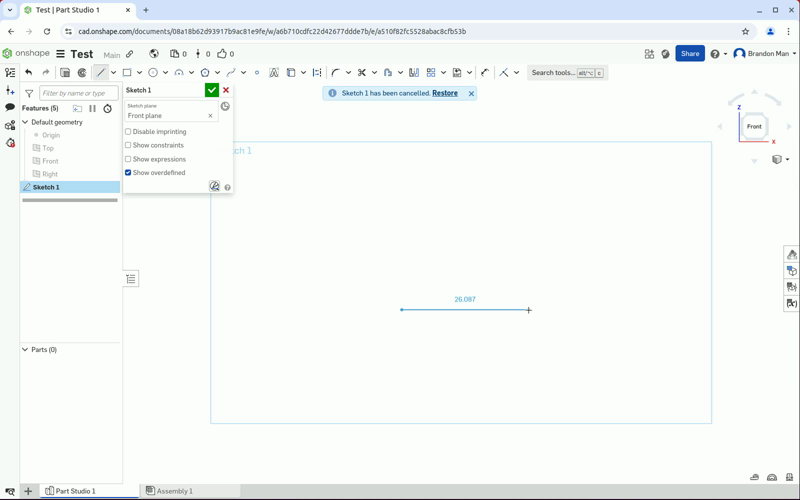
key_up(shift)
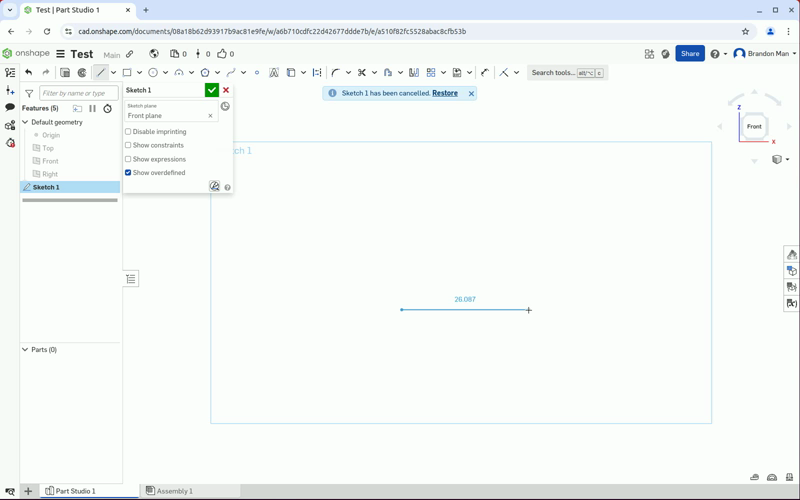
key_down(shift)
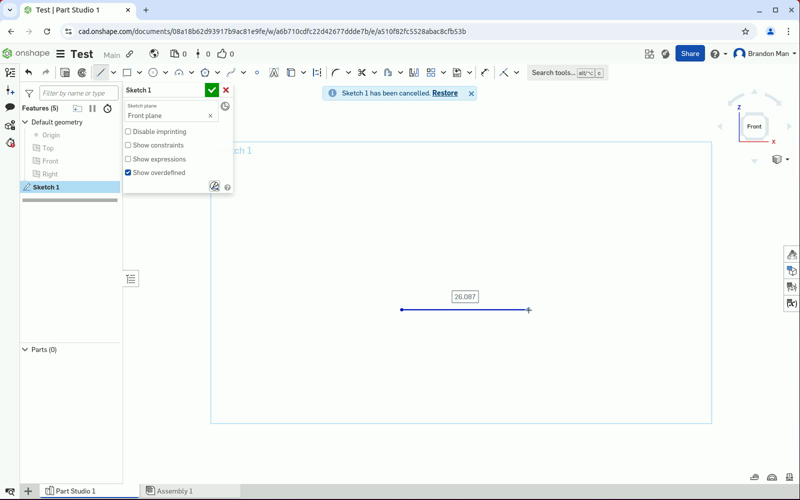
mouse_move(528, 237)
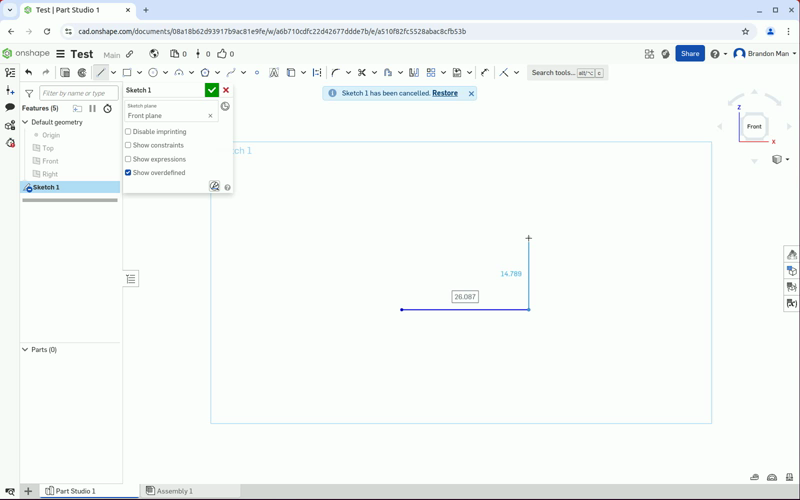
click(528, 237)
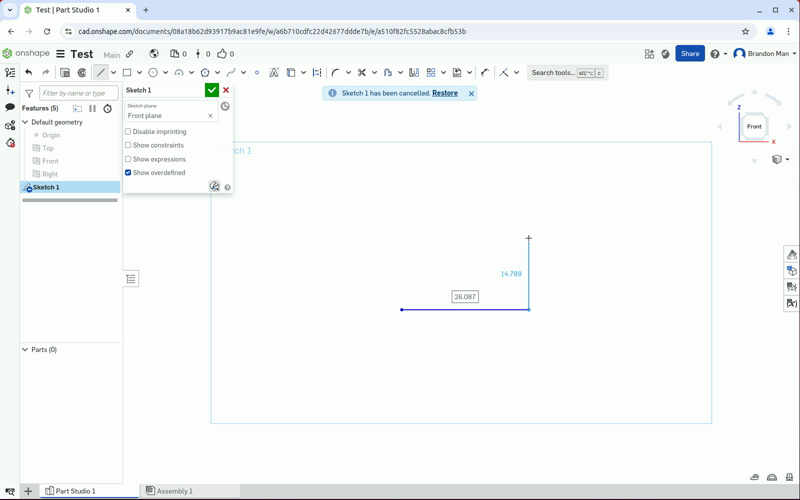
key_up(shift)
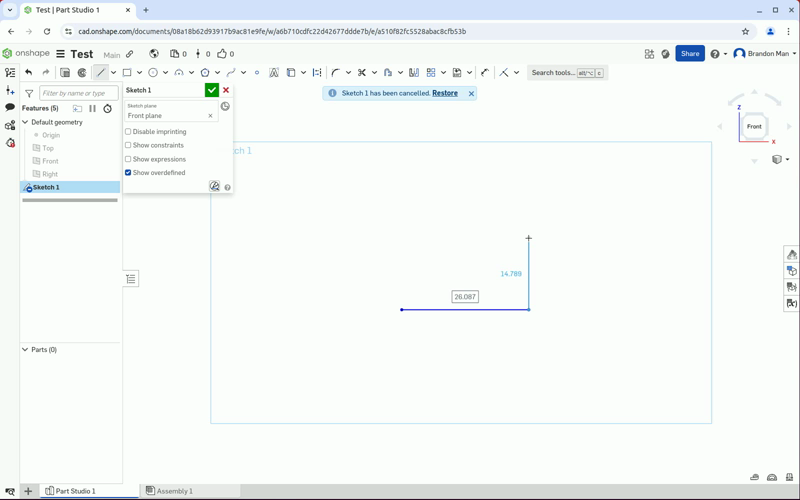
key_down(shift)
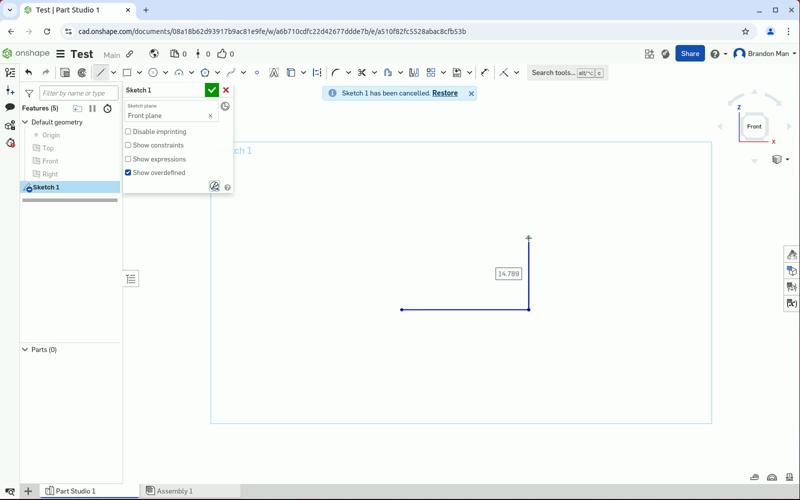
mouse_move(401, 237)
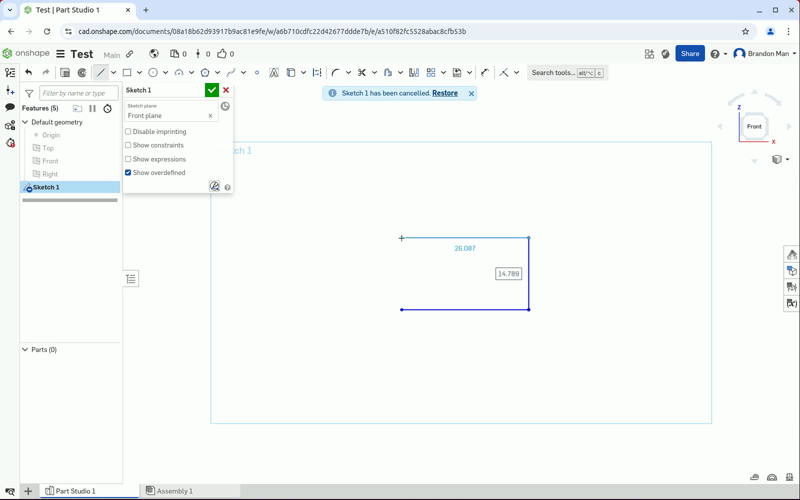
click(401, 237)
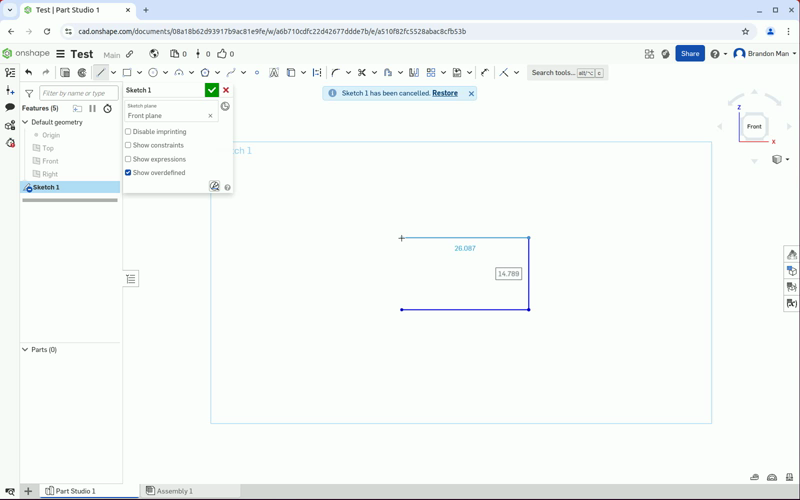
key_up(shift)
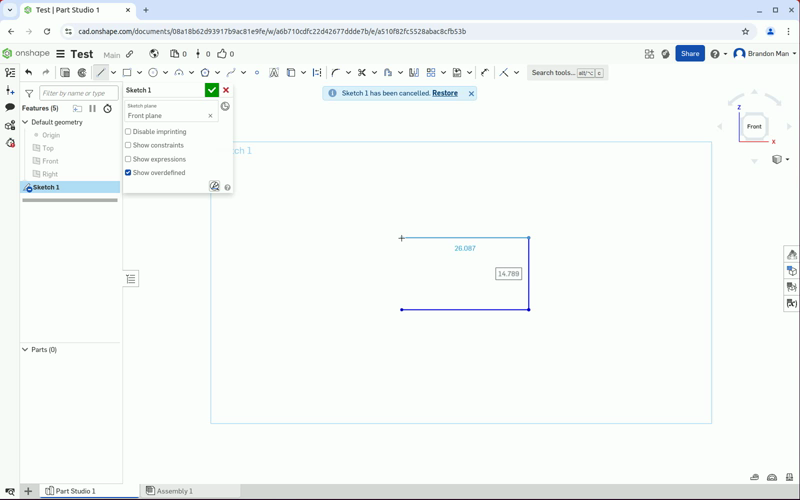
key_down(shift)
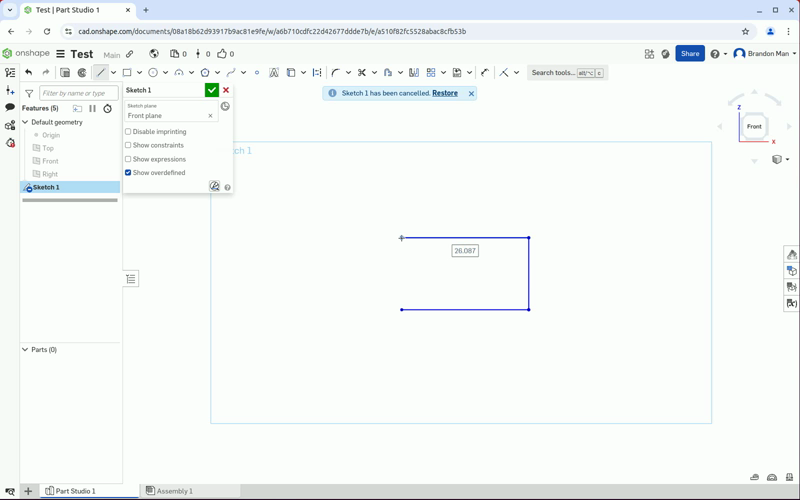
mouse_move(401, 309)
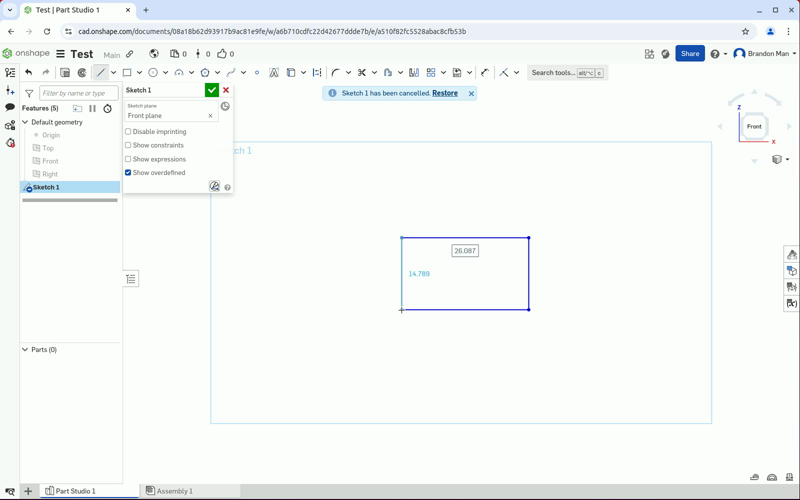
key_up(shift)
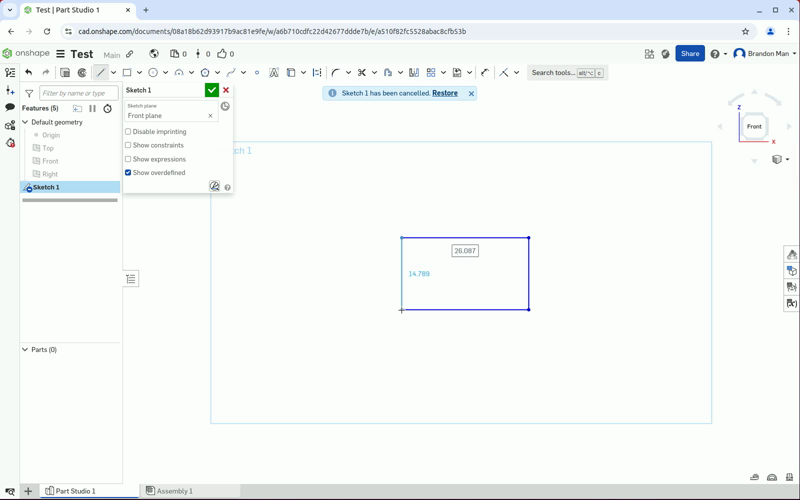
click(401, 309)
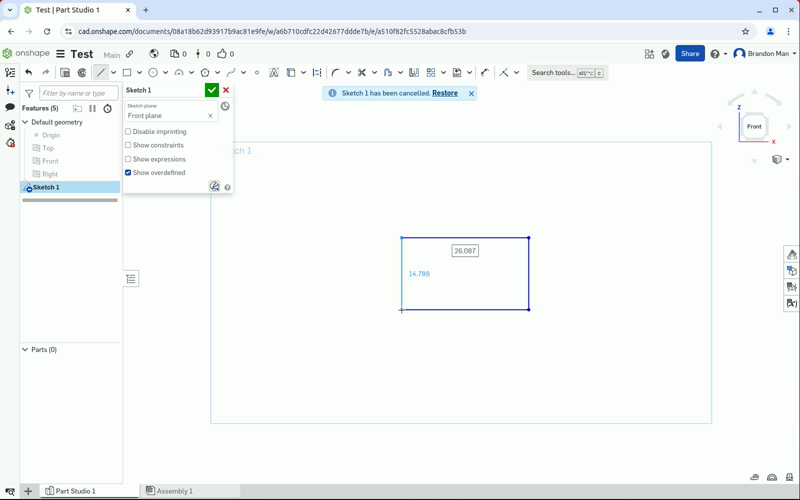
key(esc)
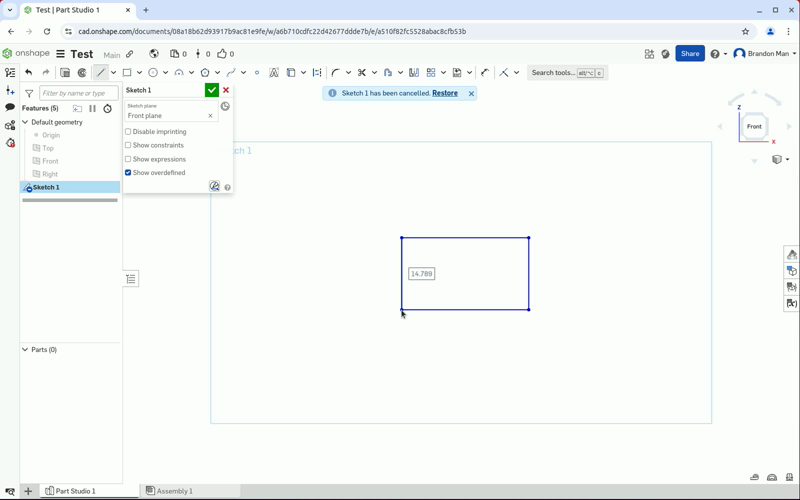
mouse_move(498, 280)
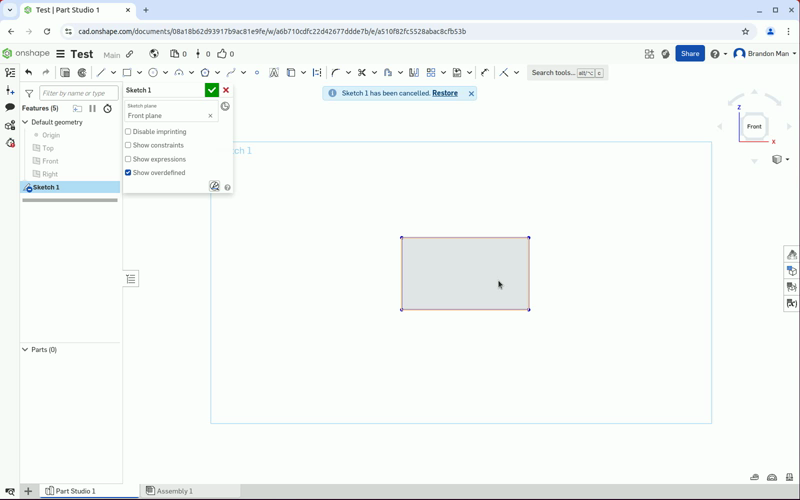
click(498, 280)
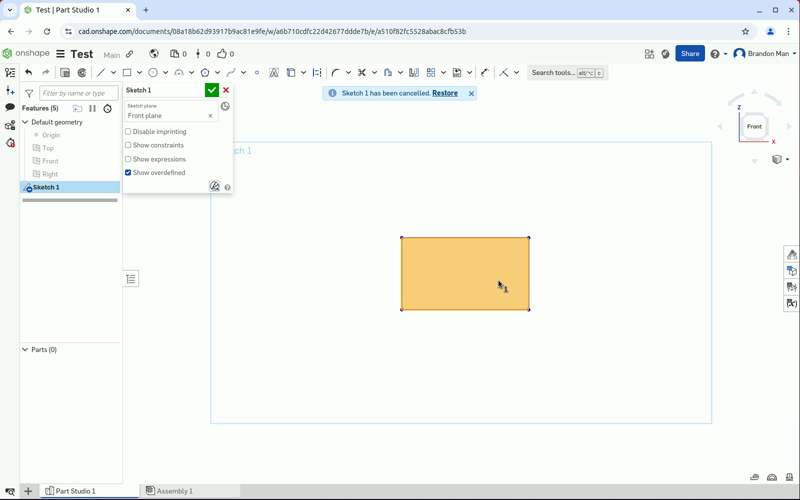
mouse_move(73, 352)
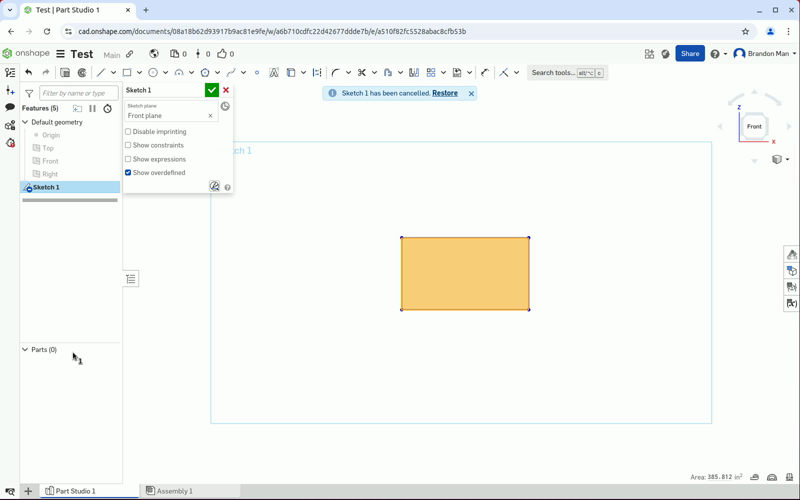
key(shift+y)
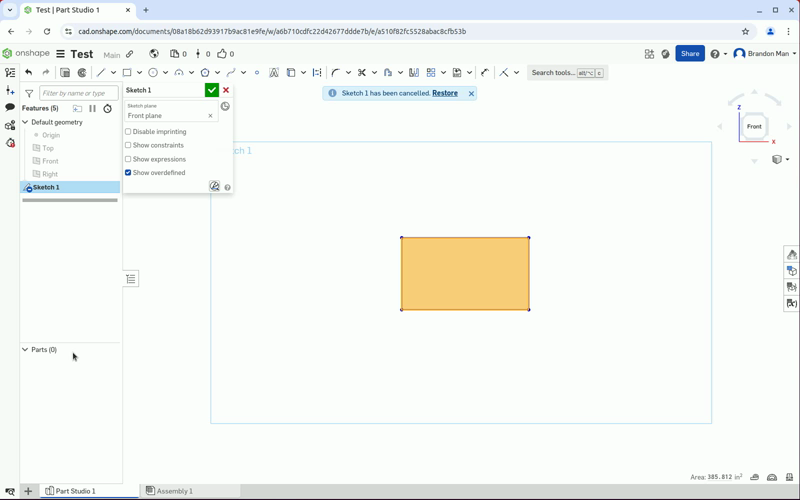
key(shift+e)
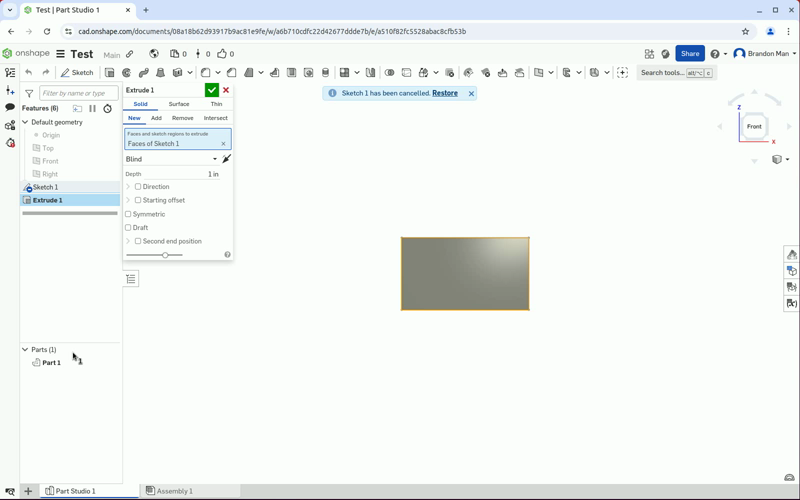
mouse_move(143, 106)
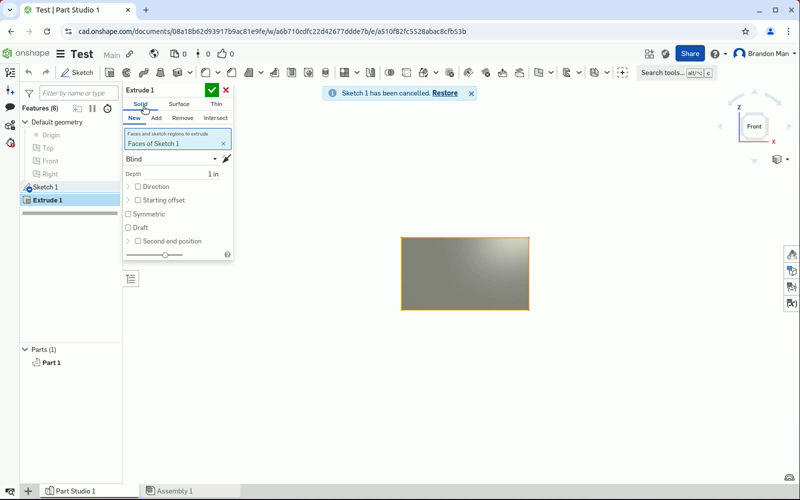
click(143, 106)
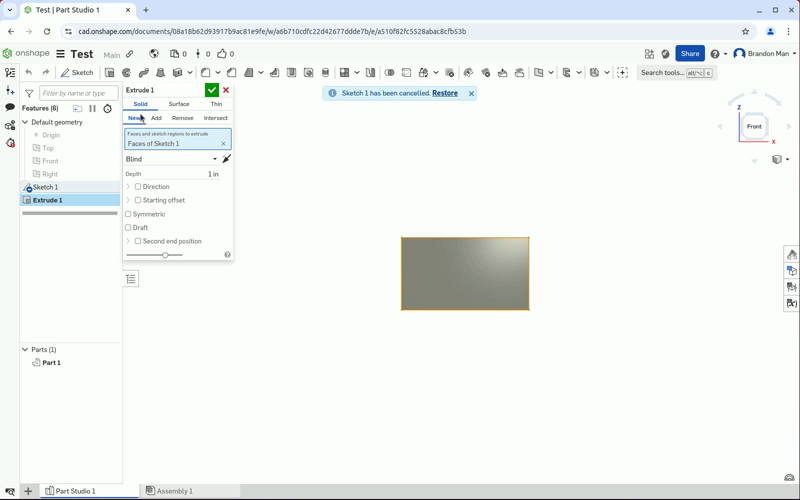
mouse_move(137, 120)
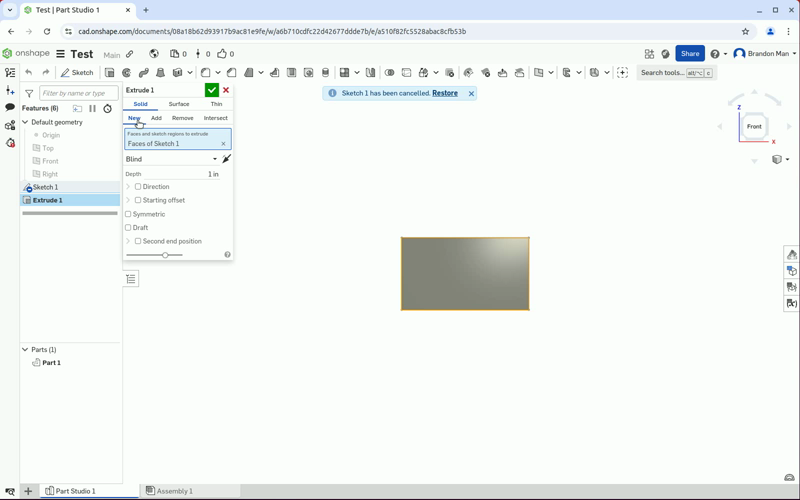
click(137, 120)
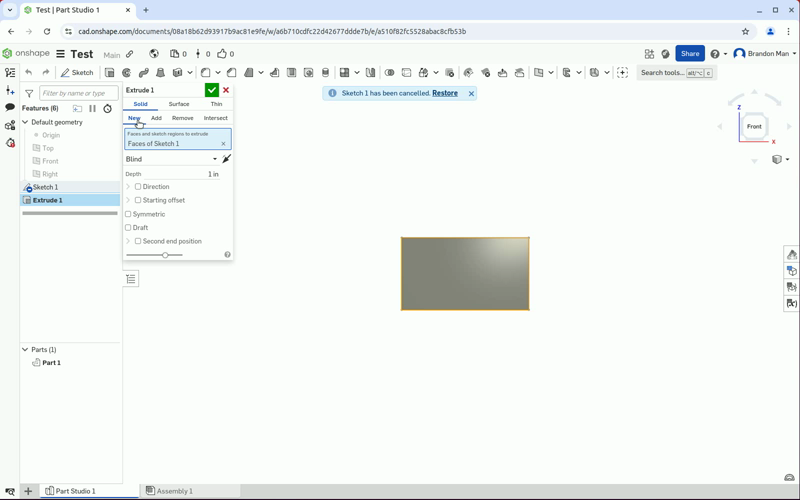
key(tab, 4)
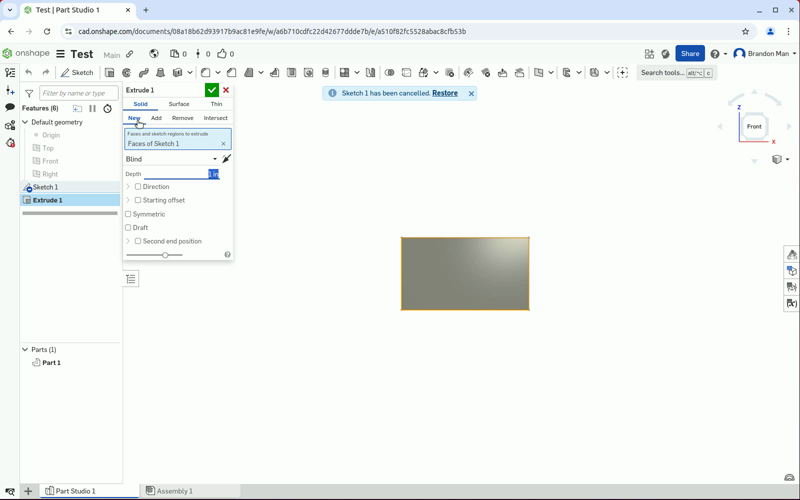
text(23.108)
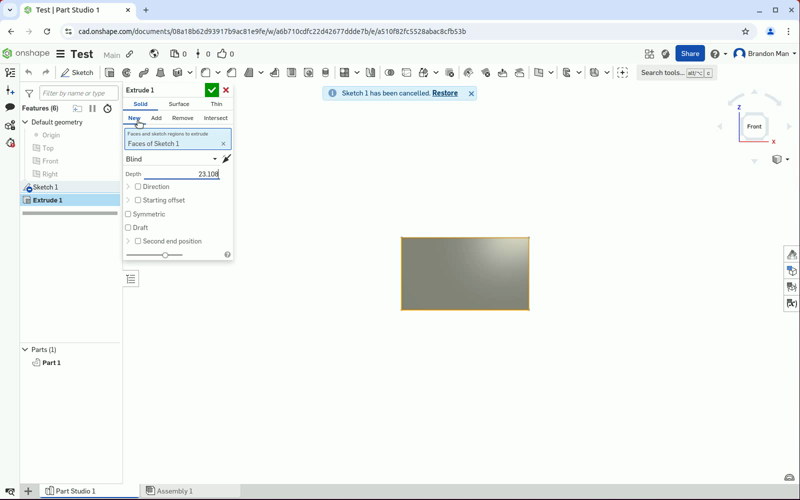
key(enter)
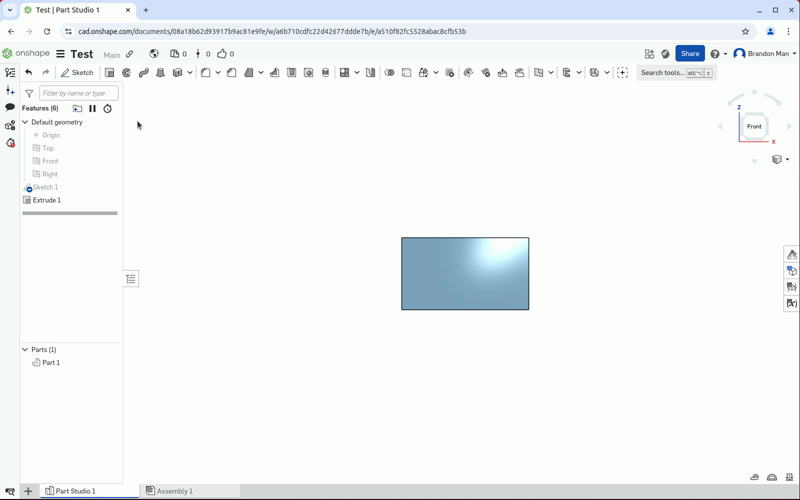
key(shift+h)
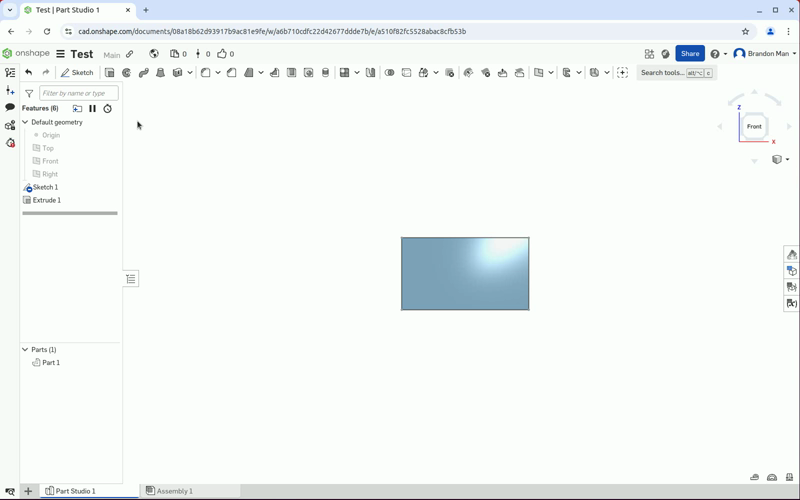
key(shift+h)
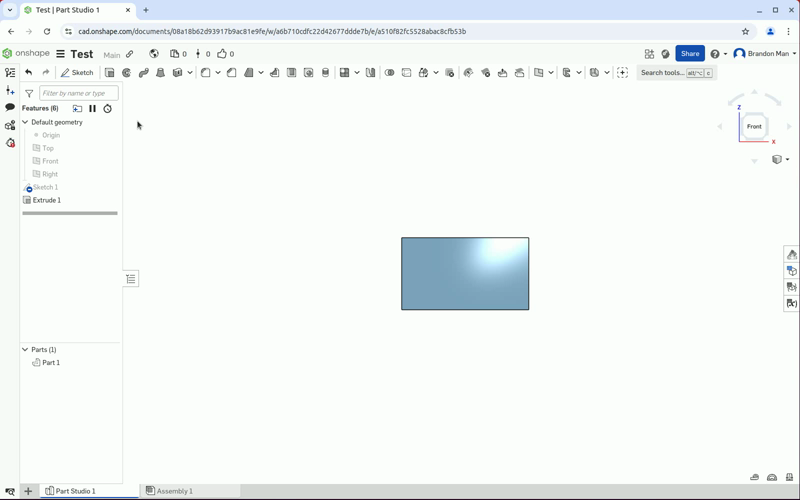
mouse_move(73, 189)
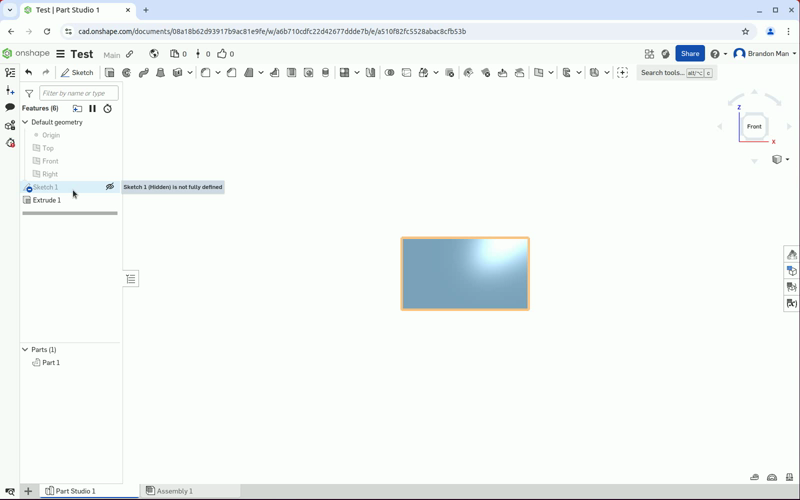
click(73, 189)
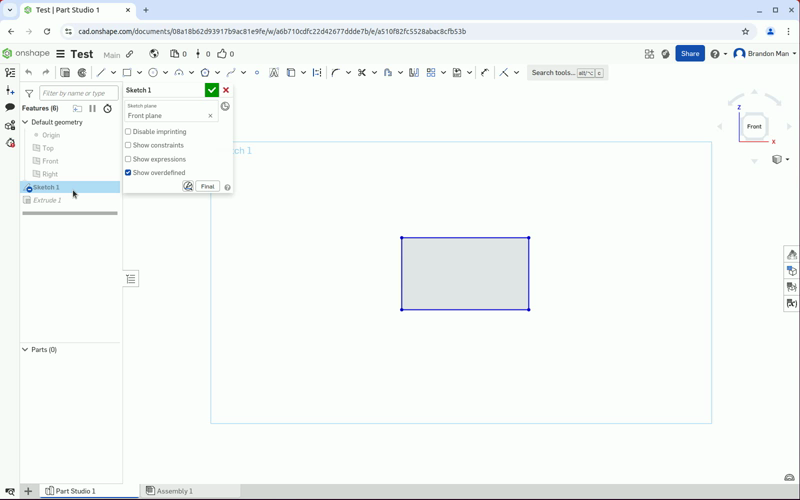
mouse_move(229, 92)
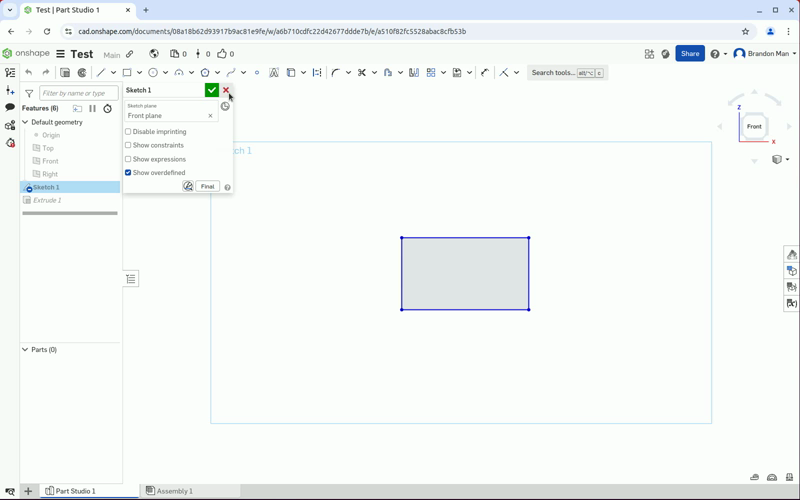
click(229, 92)
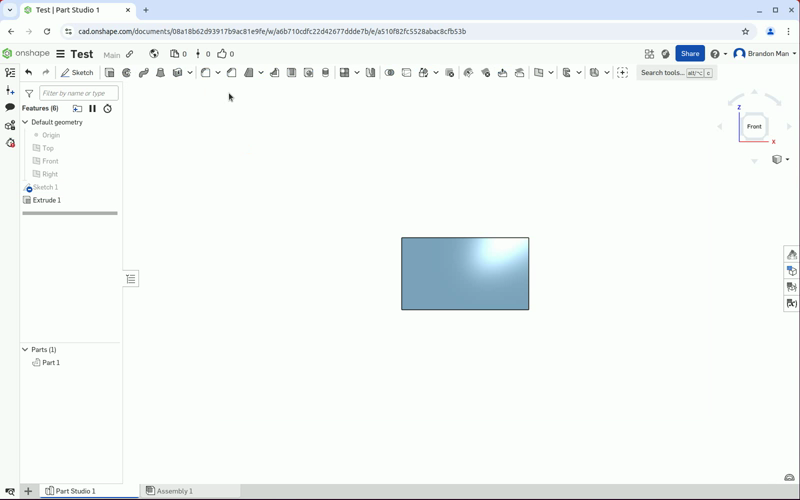
mouse_move(73, 352)
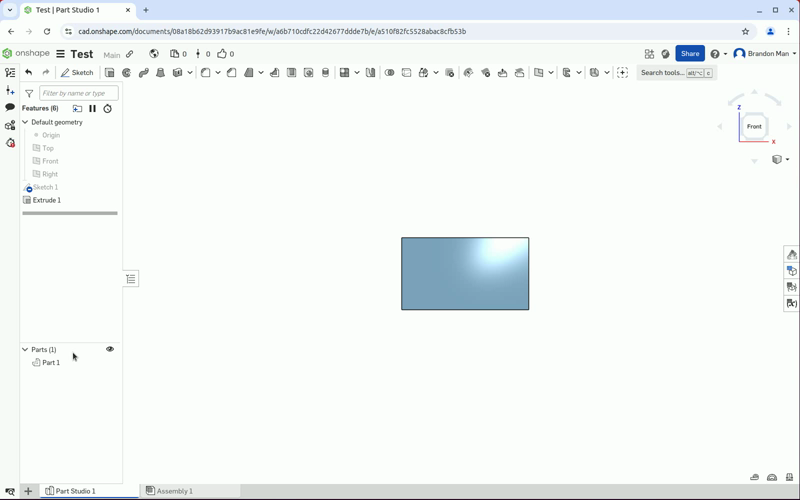
key(y)
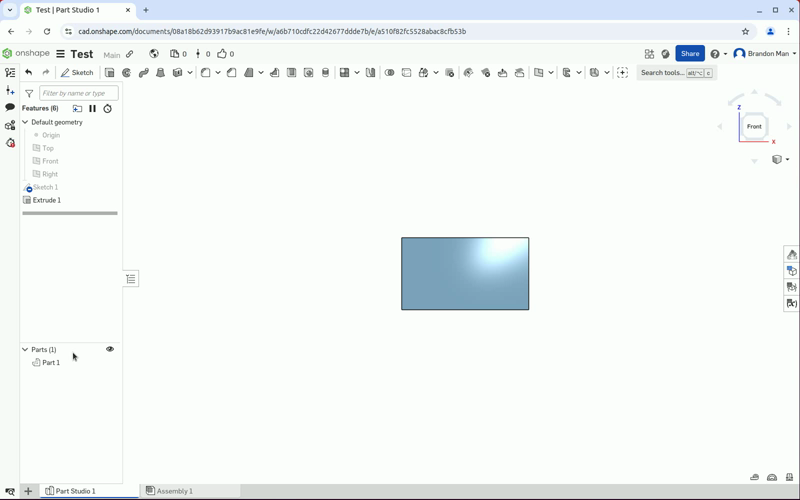
key(shift+p)
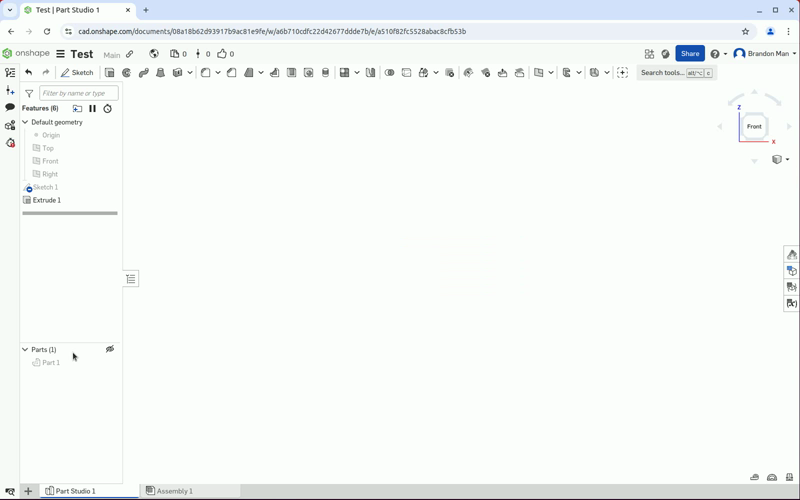
key(space)
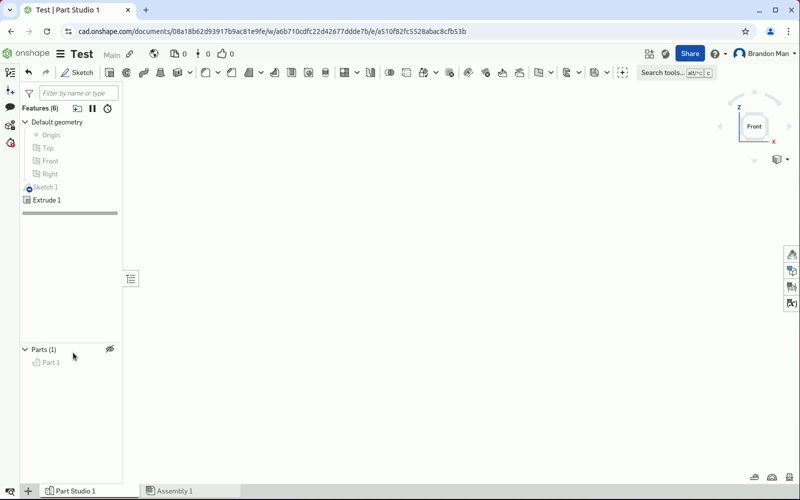
key_down(shift)
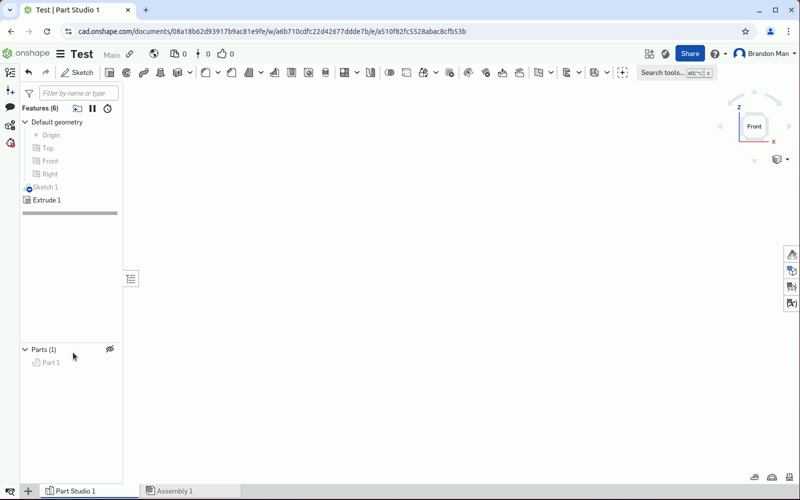
key(down)
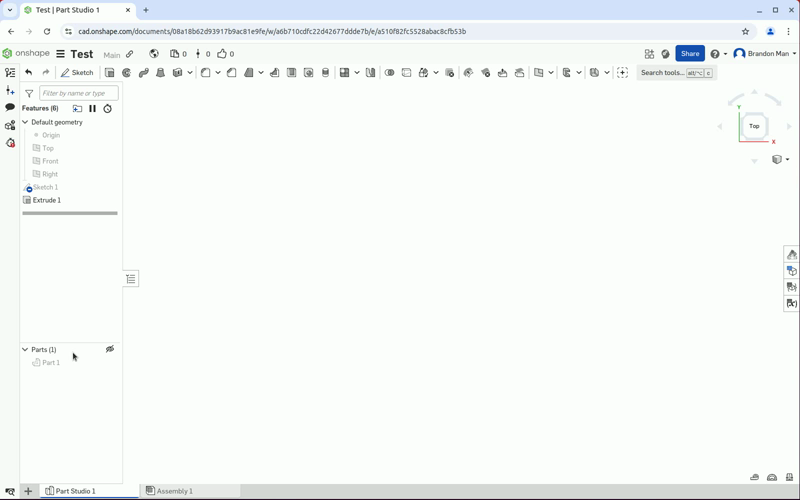
key_up(shift)
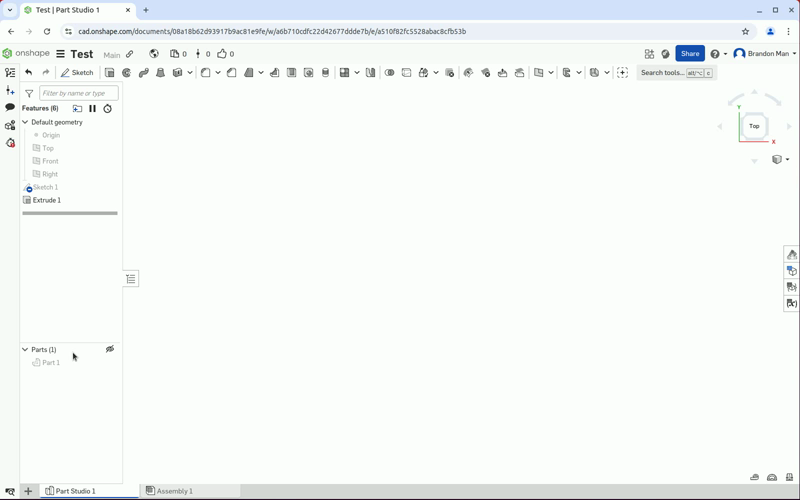
mouse_move(73, 352)
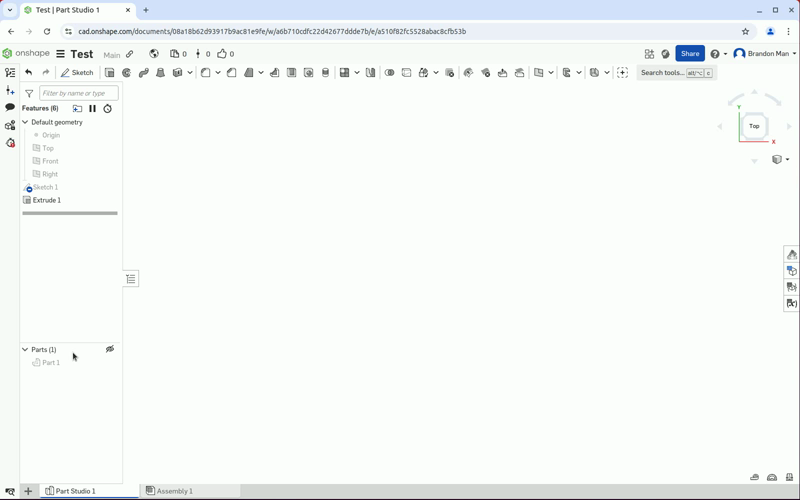
key(shift+y)
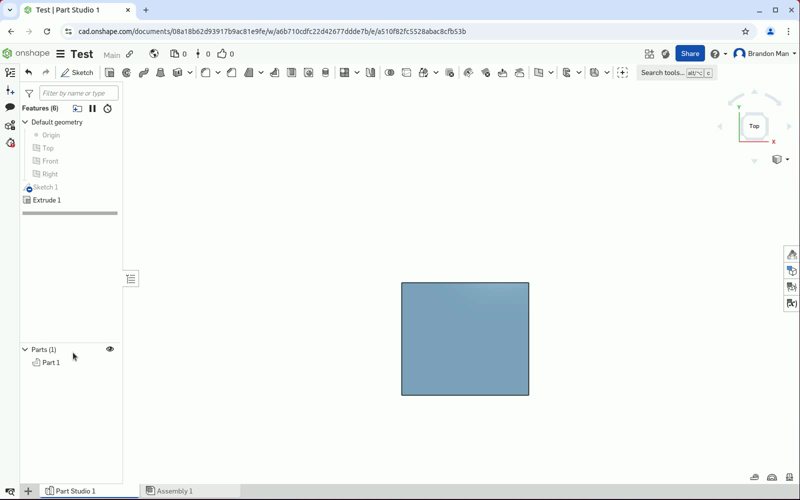
mouse_move(541, 75)
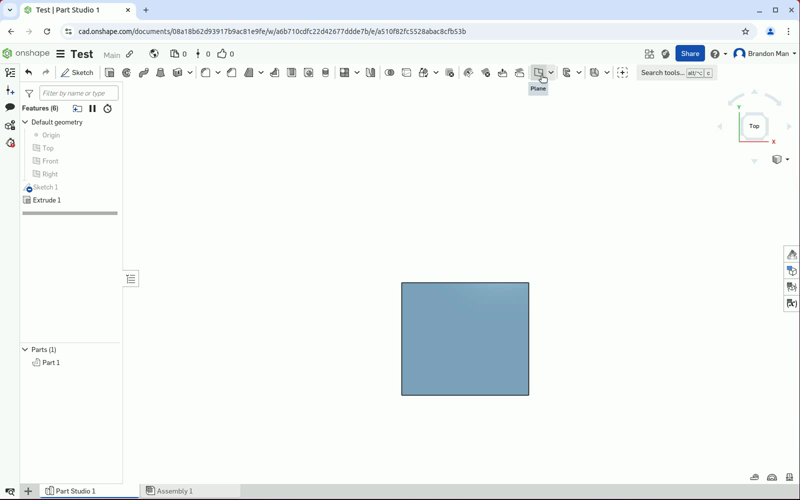
click(541, 75)
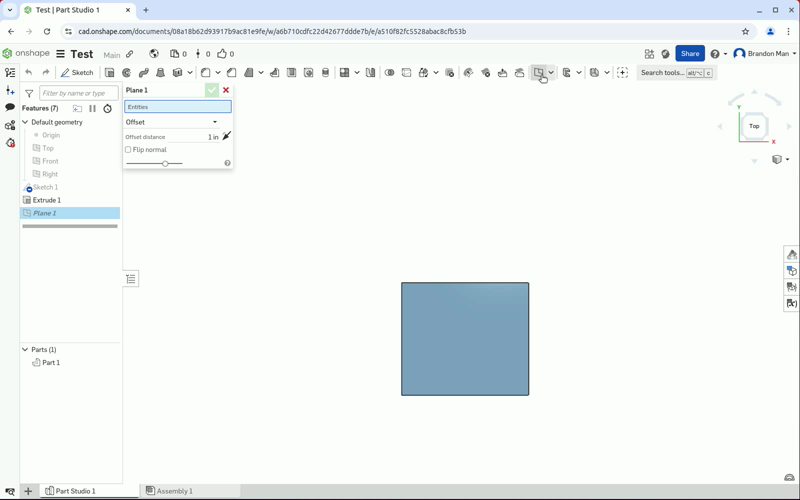
mouse_move(73, 150)
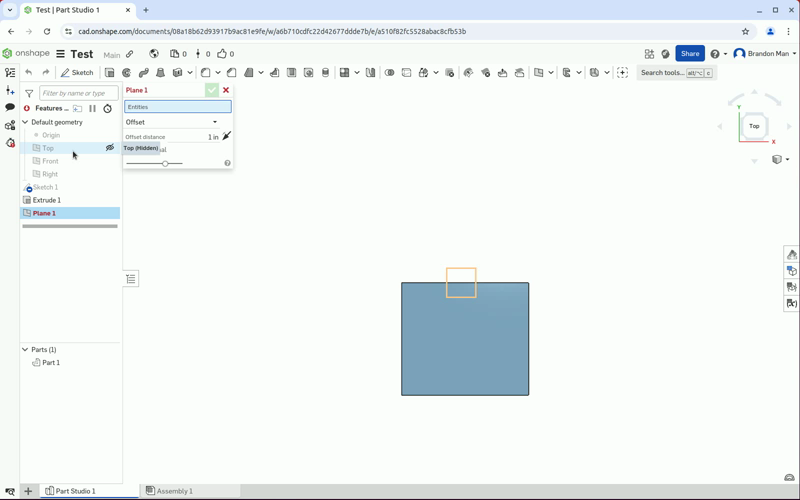
click(73, 150)
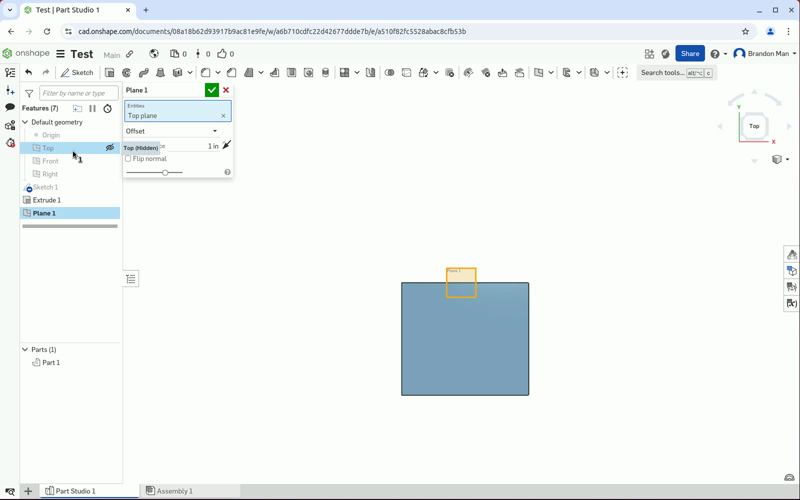
key(tab, 2)
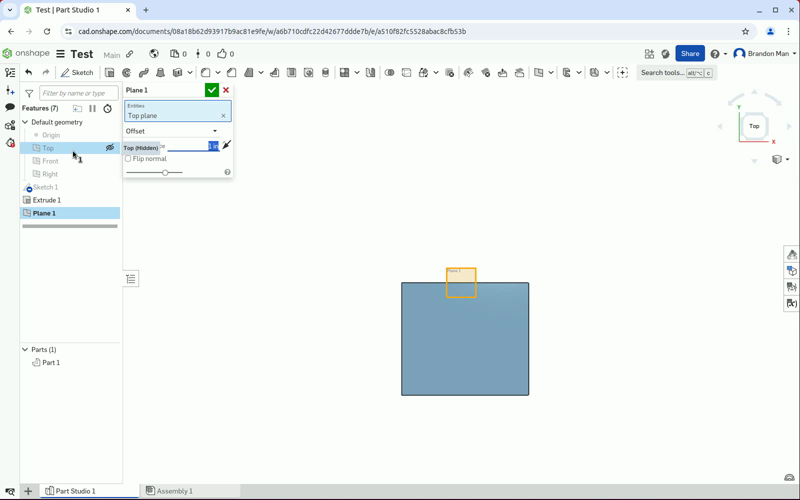
text(9.151)
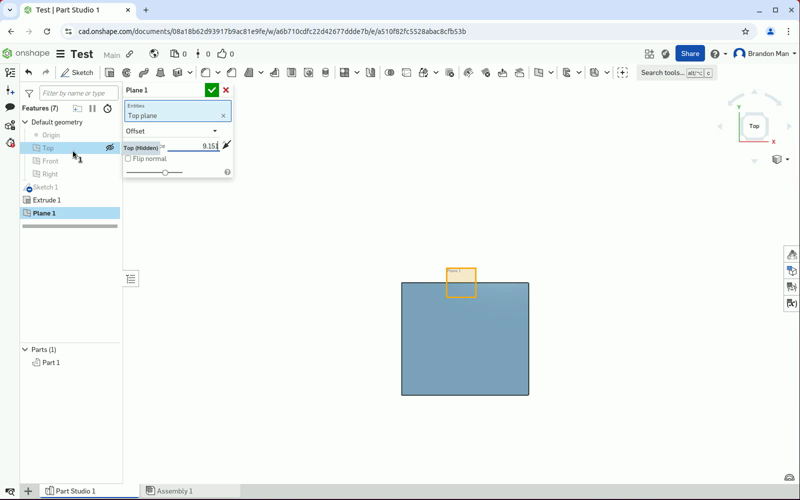
key(enter, 2)
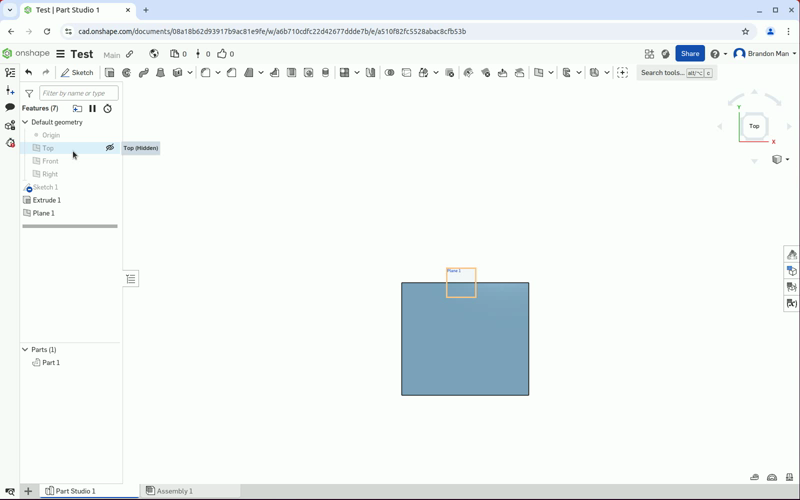
key(shift+s)
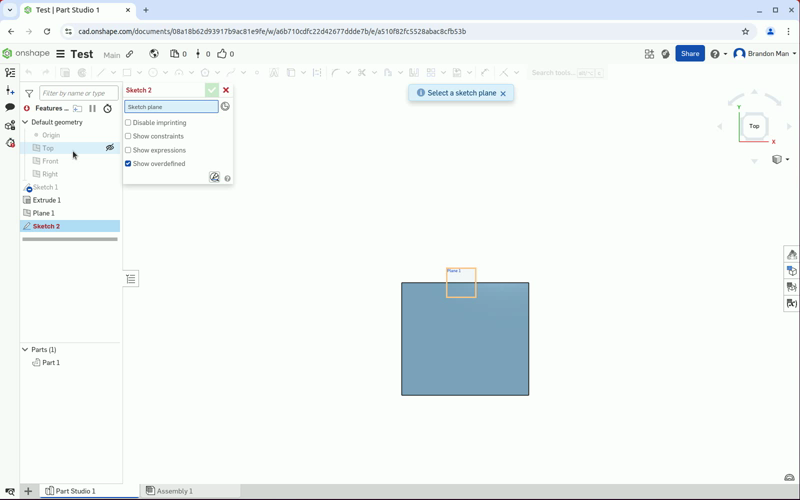
mouse_move(73, 215)
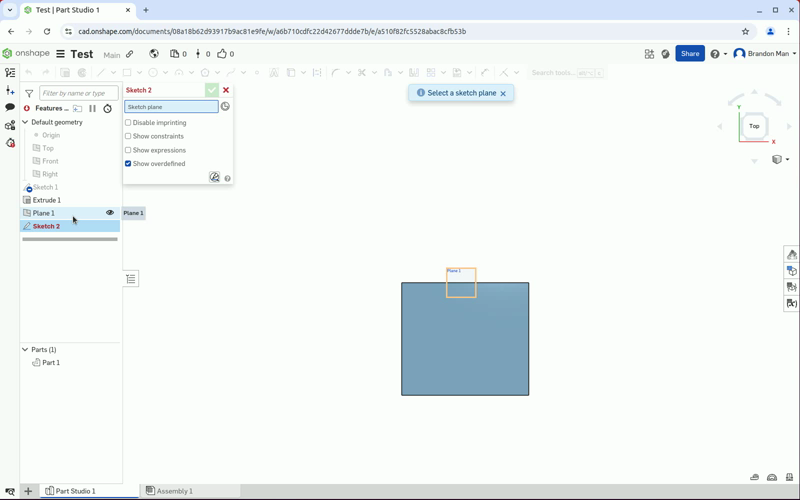
click(73, 215)
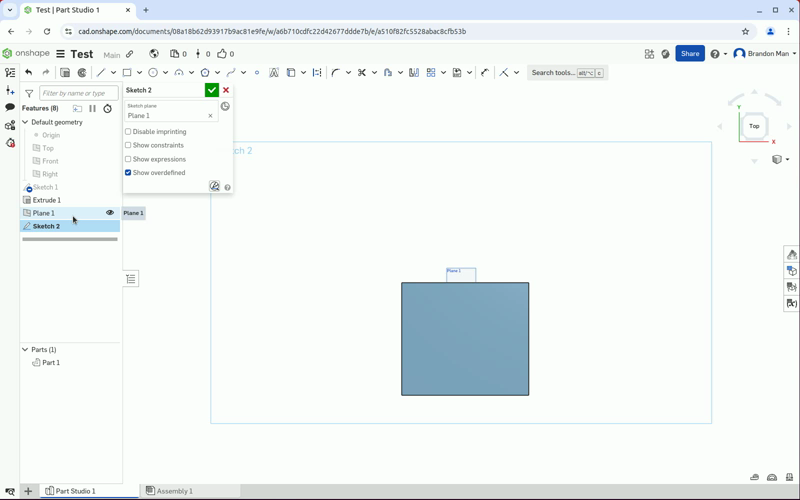
mouse_move(73, 352)
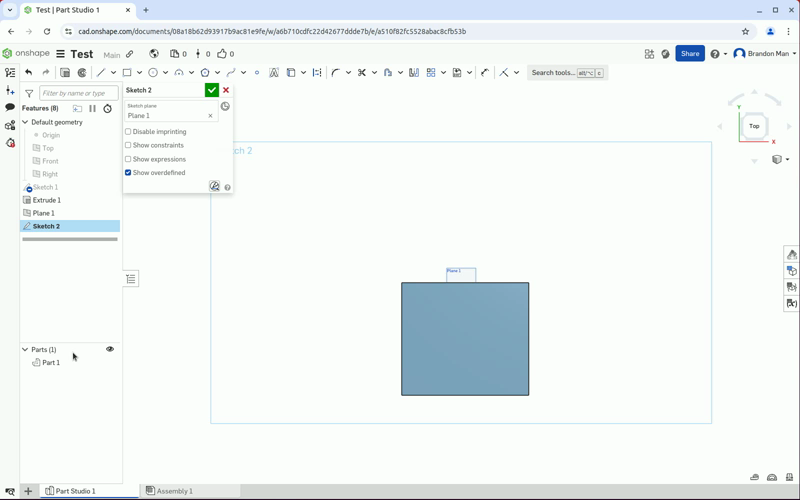
key(y)
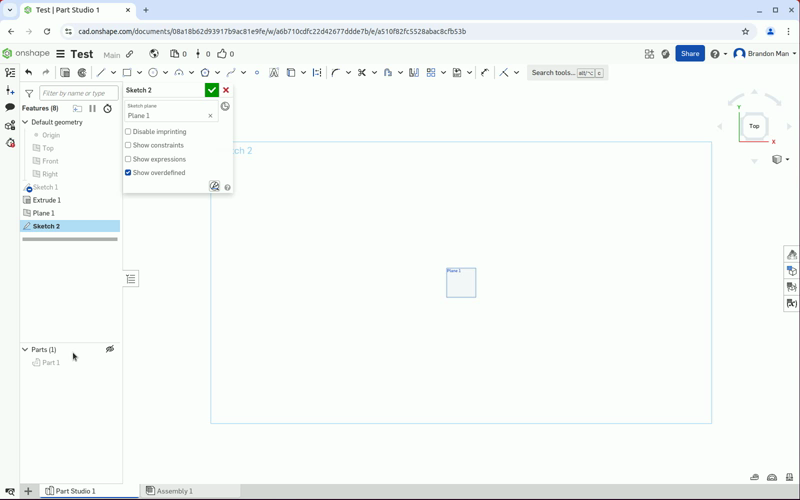
key(l)
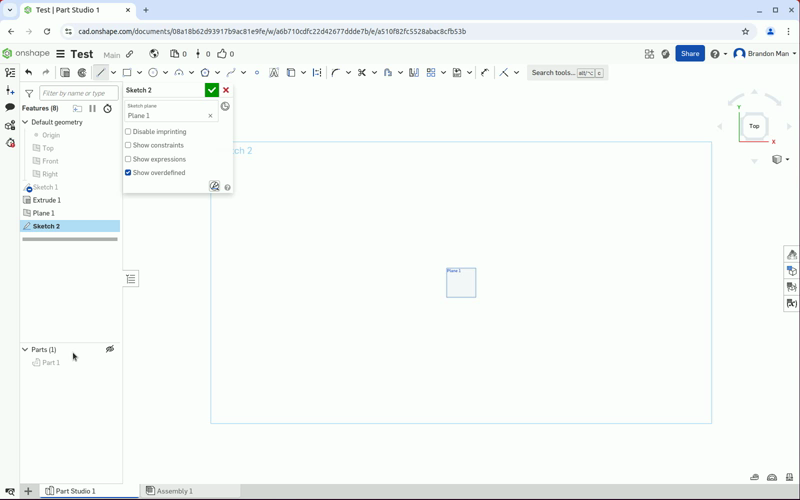
key_down(shift)
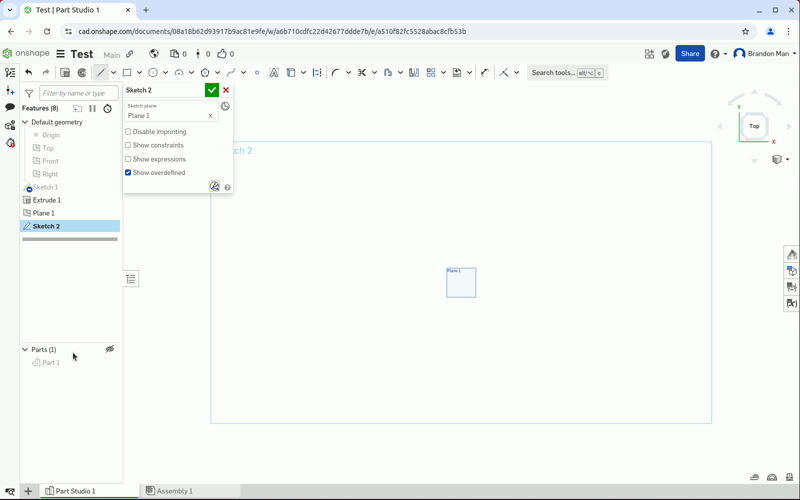
mouse_move(419, 375)
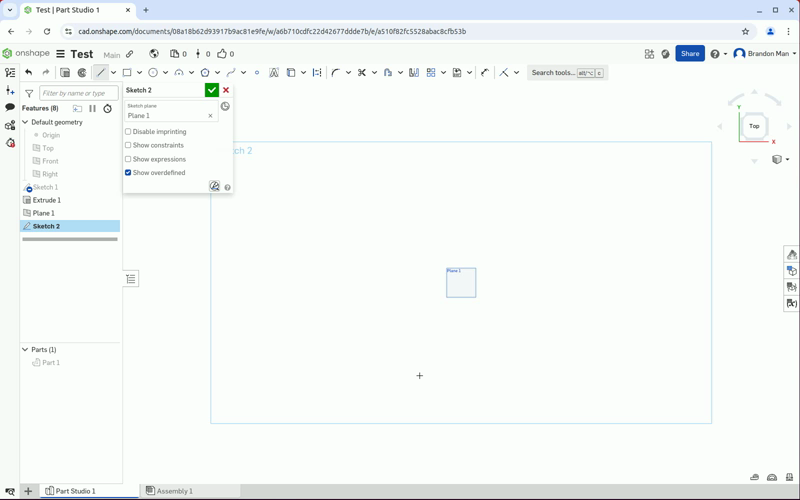
click(419, 375)
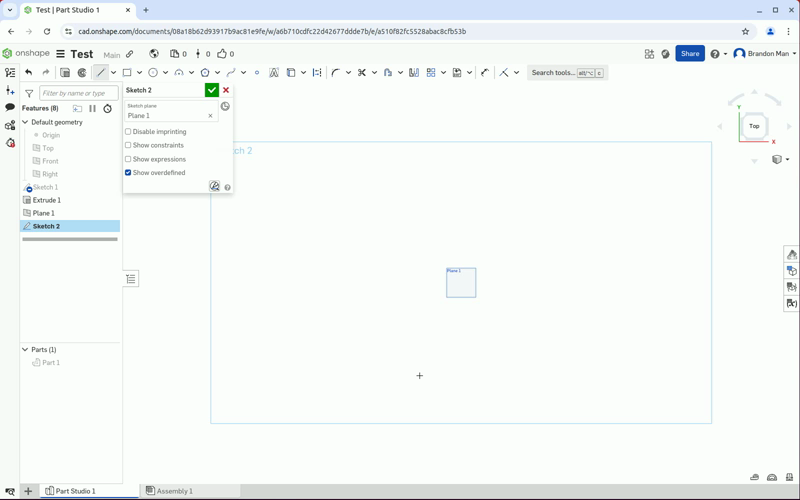
key_up(shift)
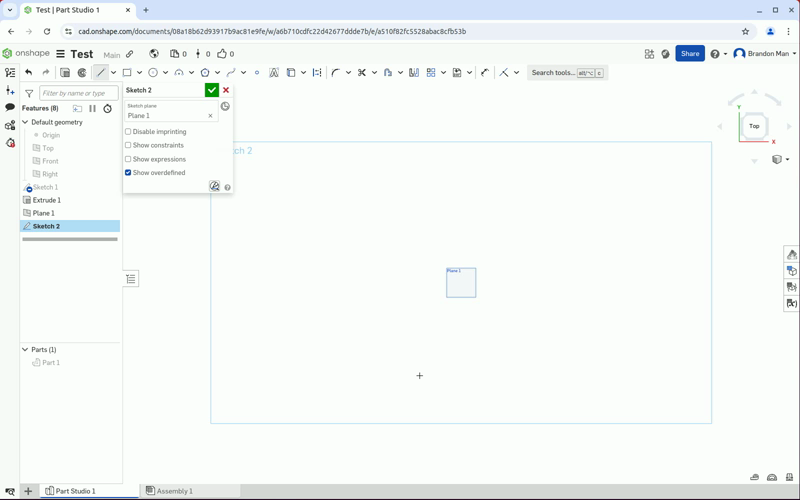
key_down(shift)
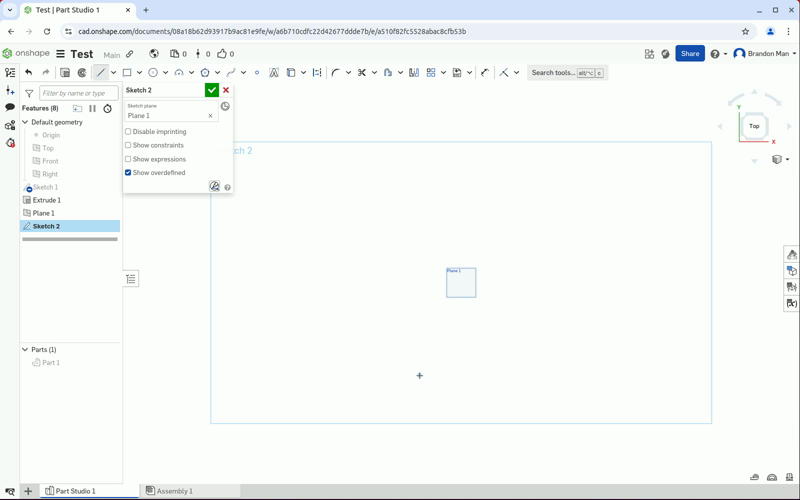
mouse_move(449, 375)
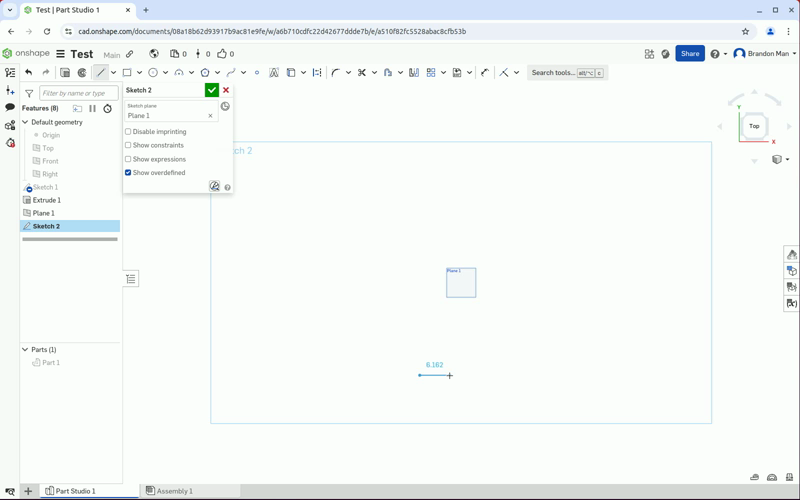
mouse_move(441, 375)
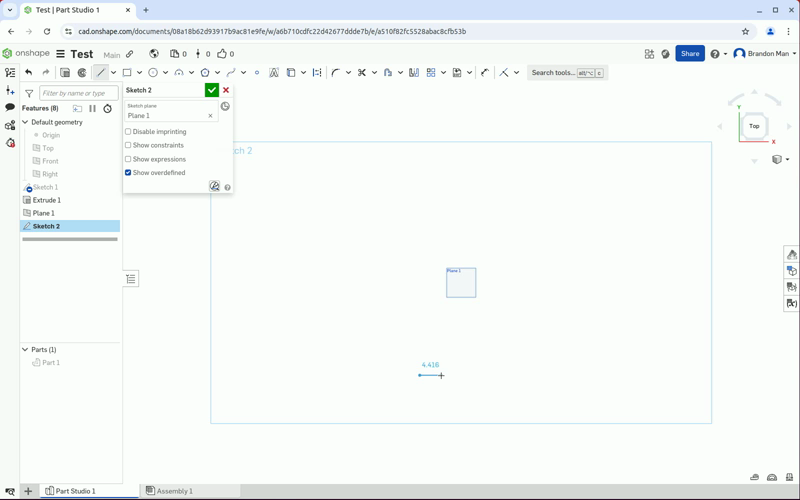
click(441, 375)
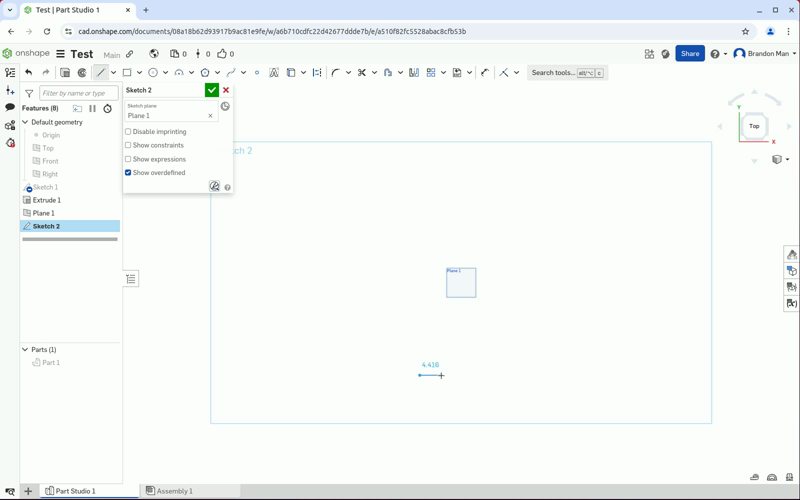
key_up(shift)
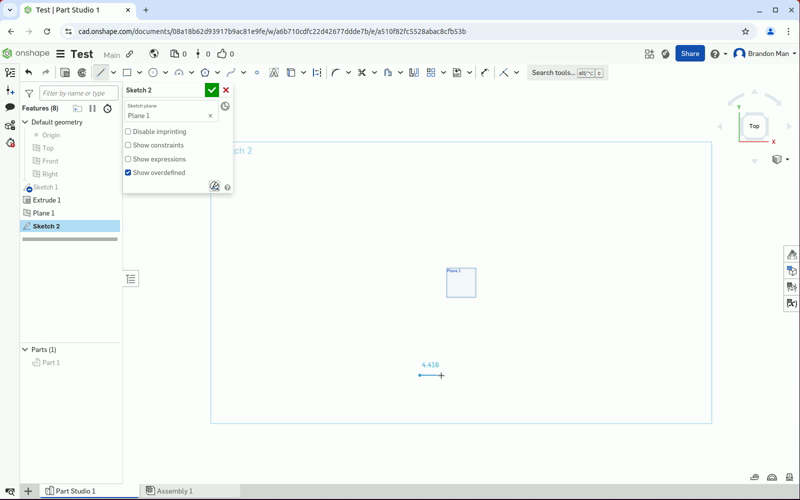
key_down(shift)
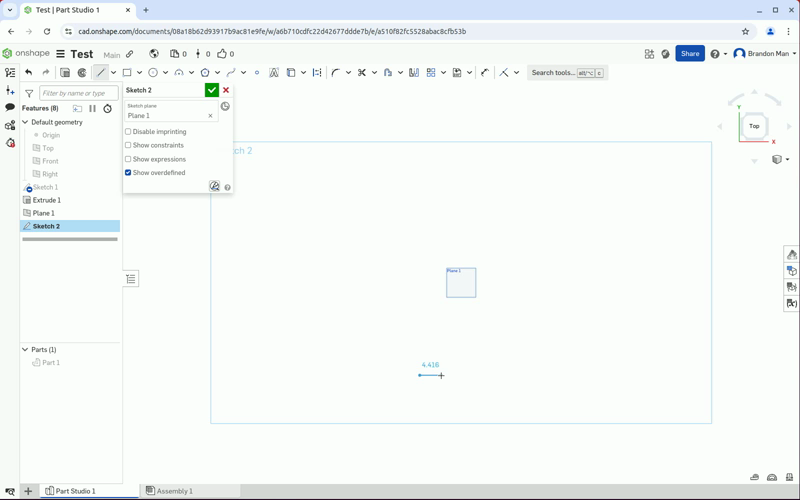
mouse_move(441, 300)
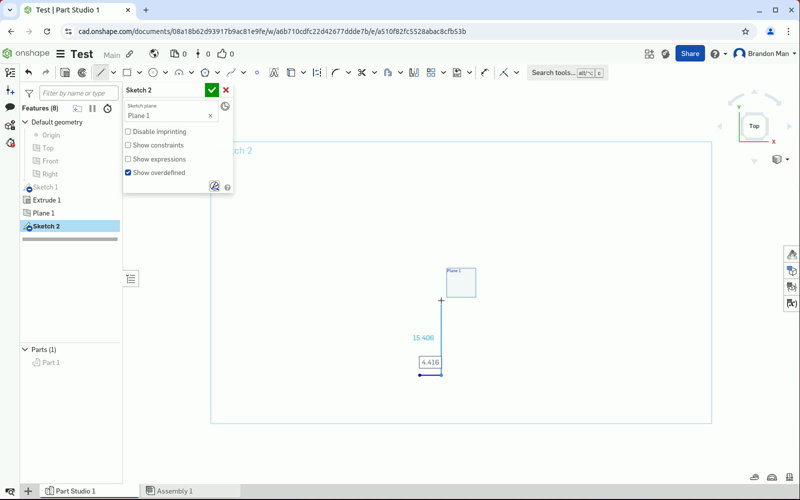
click(441, 300)
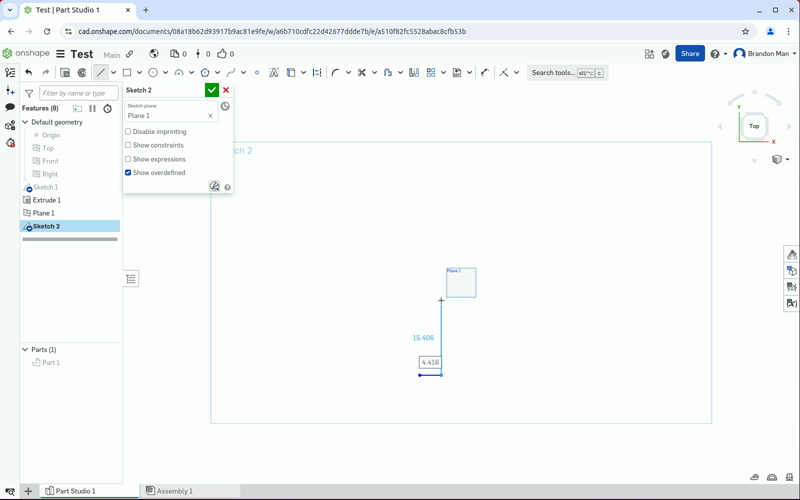
key_up(shift)
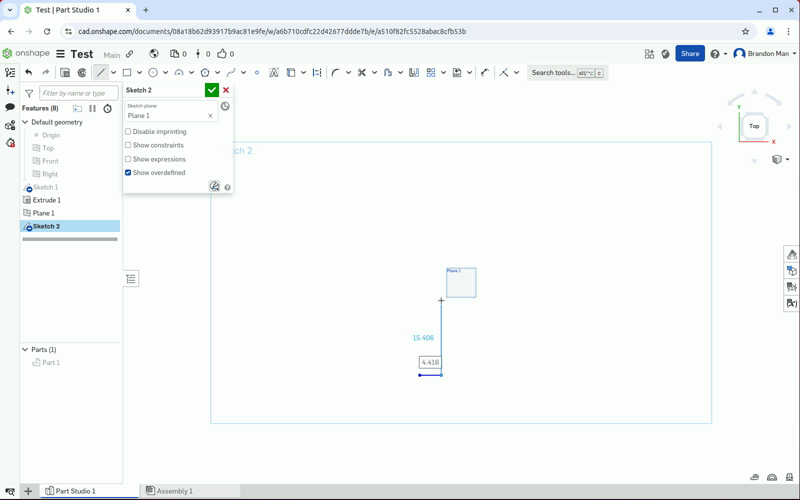
key_down(shift)
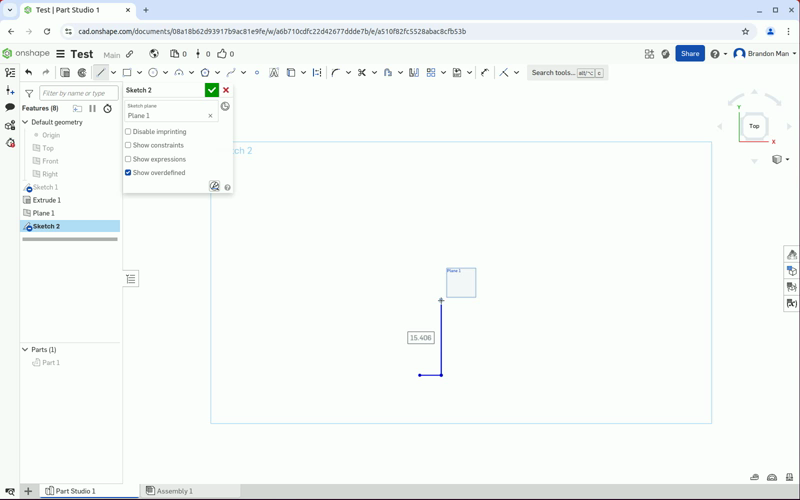
mouse_move(471, 300)
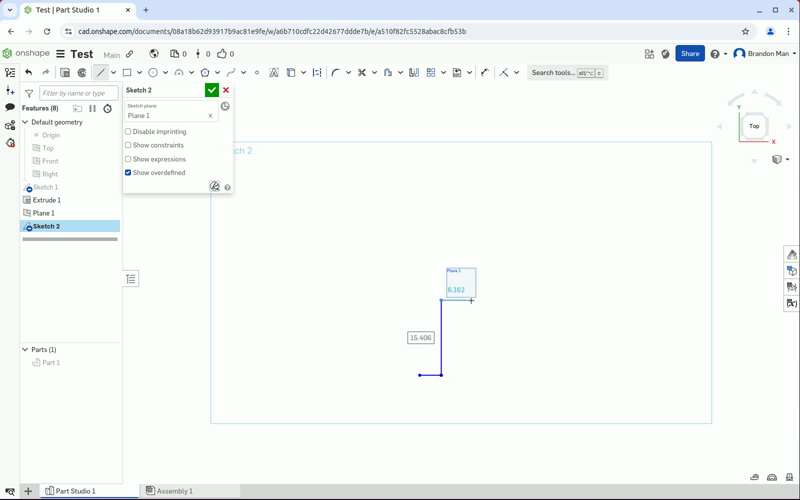
mouse_move(419, 300)
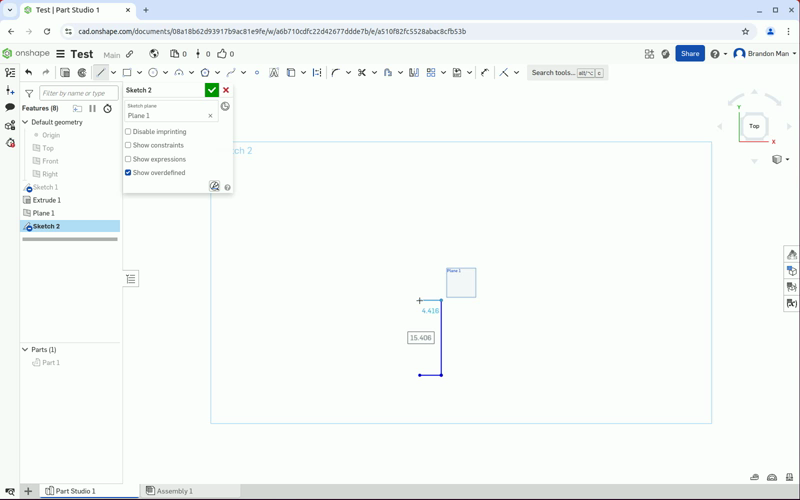
click(419, 300)
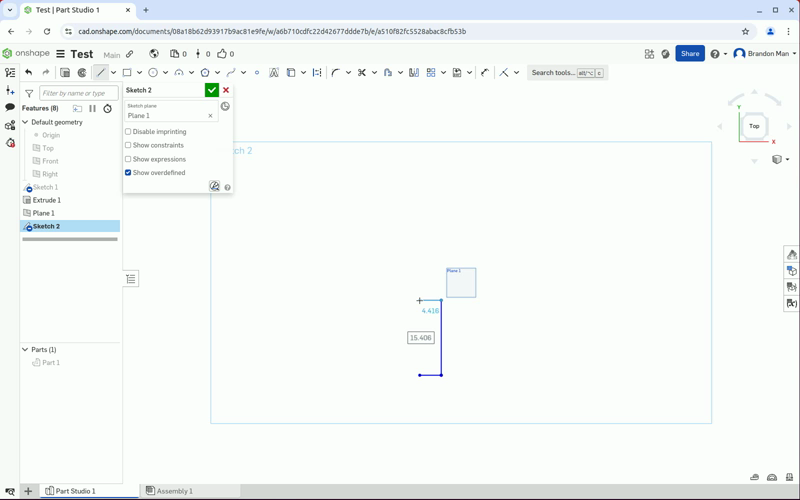
key_up(shift)
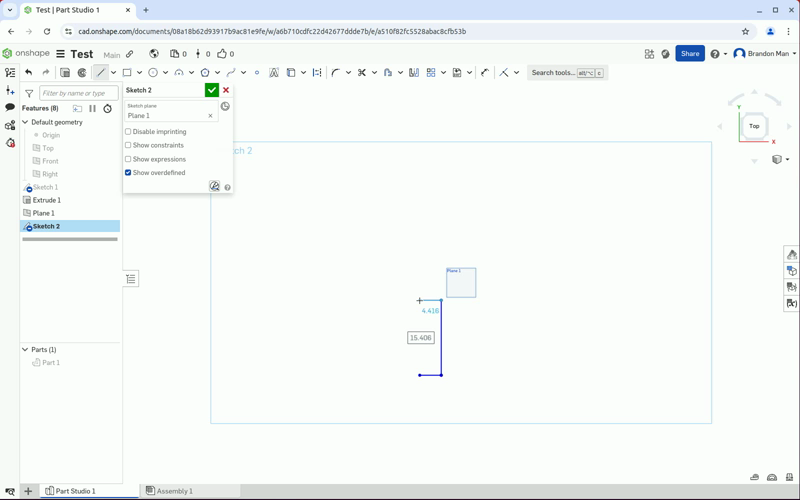
key_down(shift)
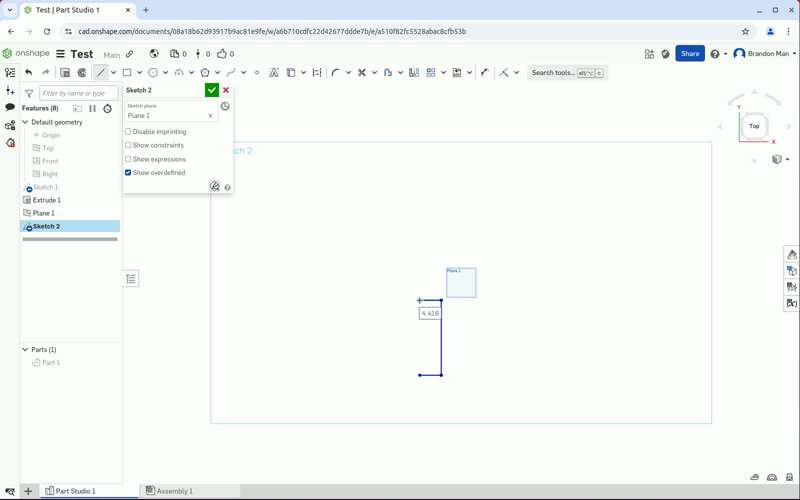
mouse_move(419, 375)
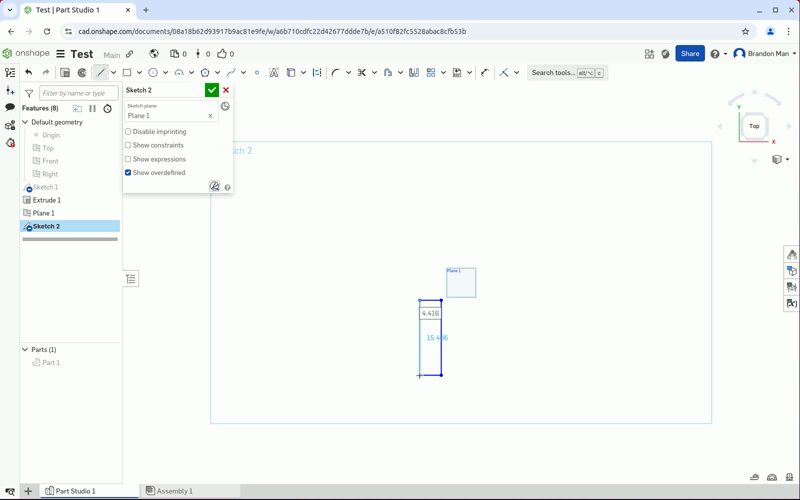
key_up(shift)
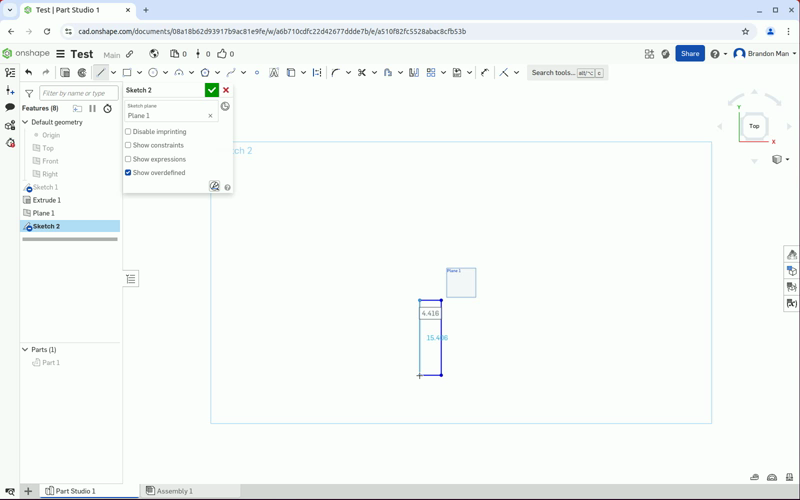
click(419, 375)
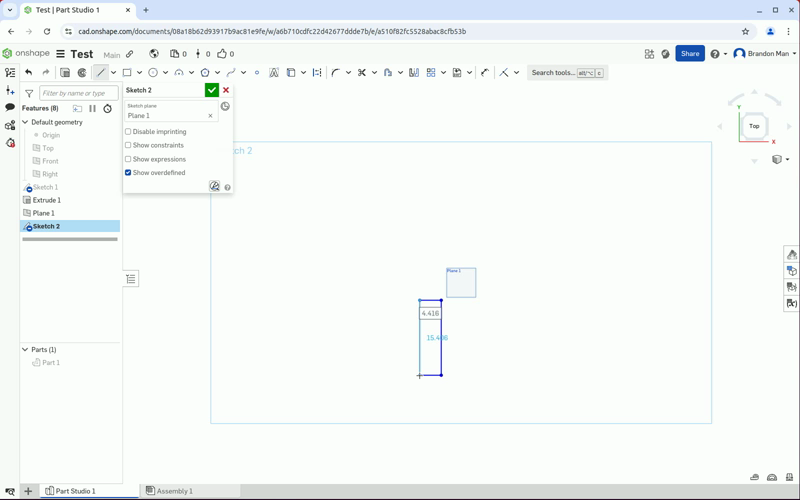
key(esc)
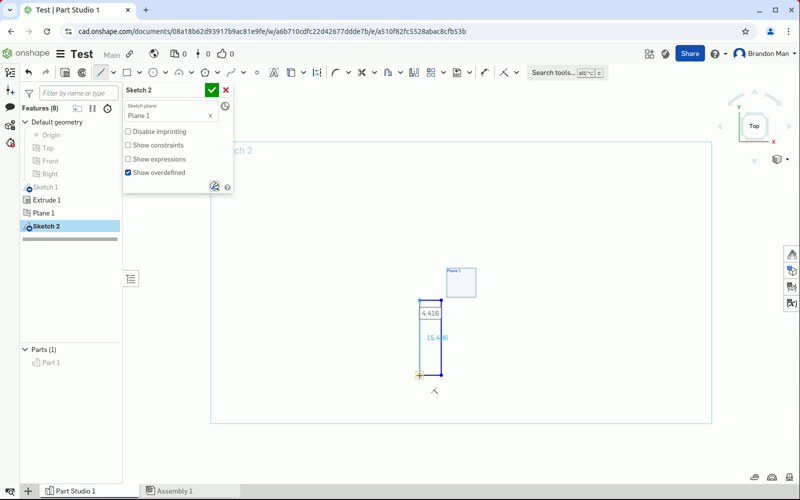
mouse_move(423, 305)
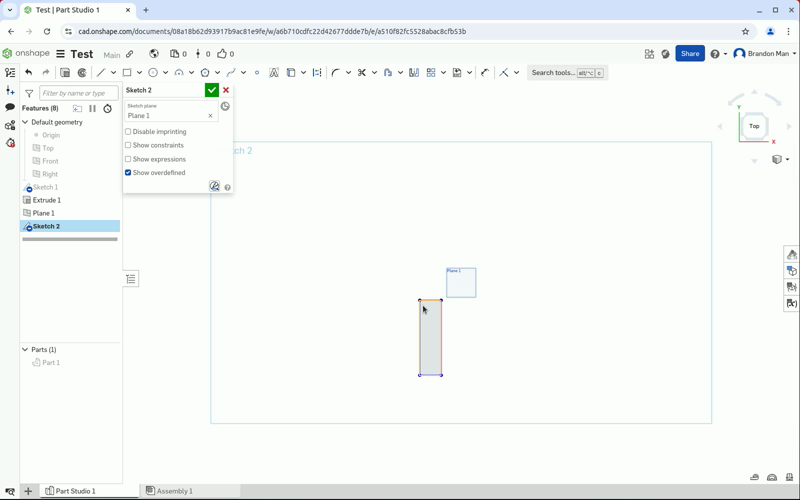
scroll(6)
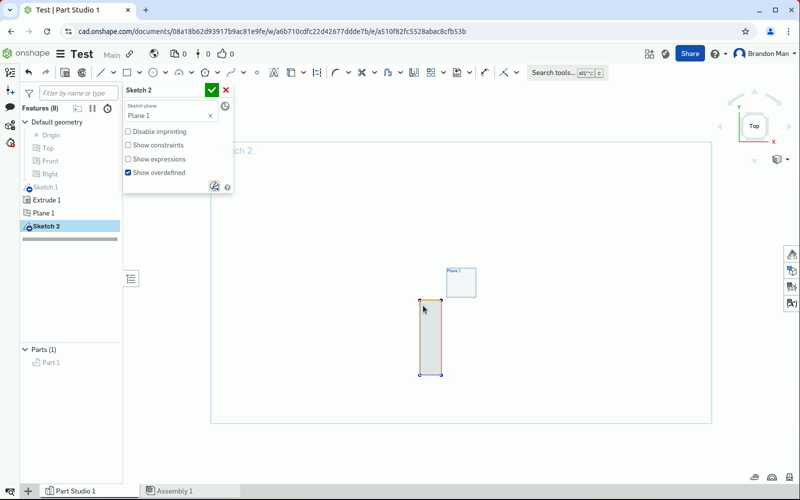
scroll(6)
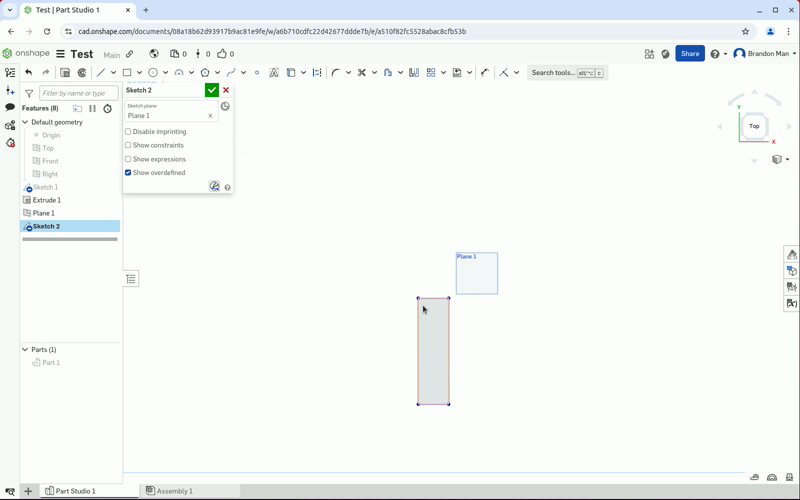
scroll(6)
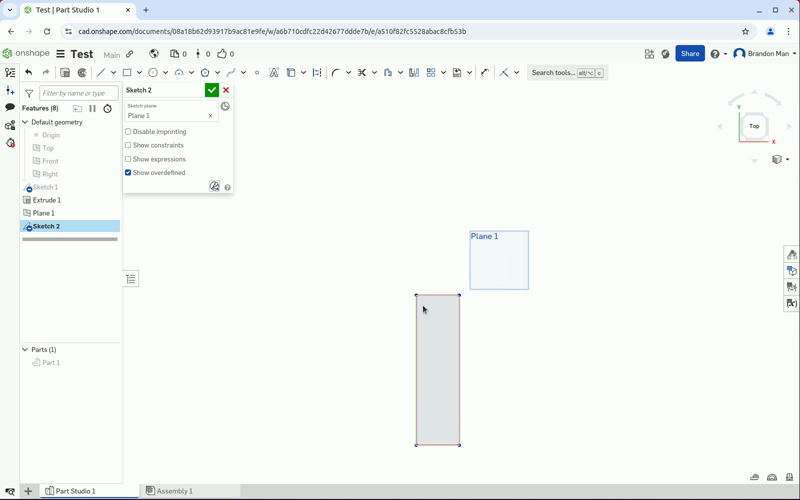
scroll(6)
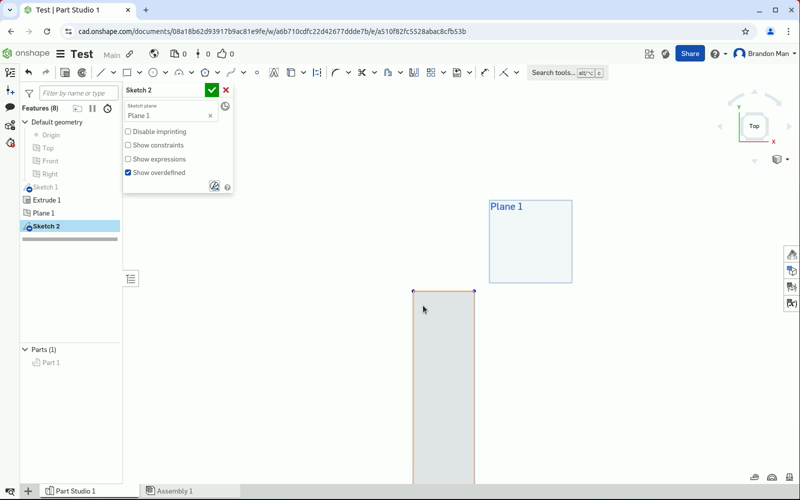
scroll(6)
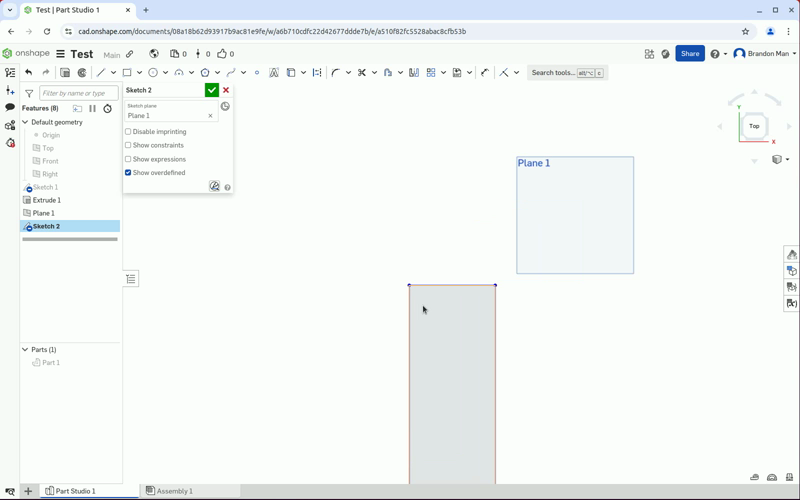
scroll(6)
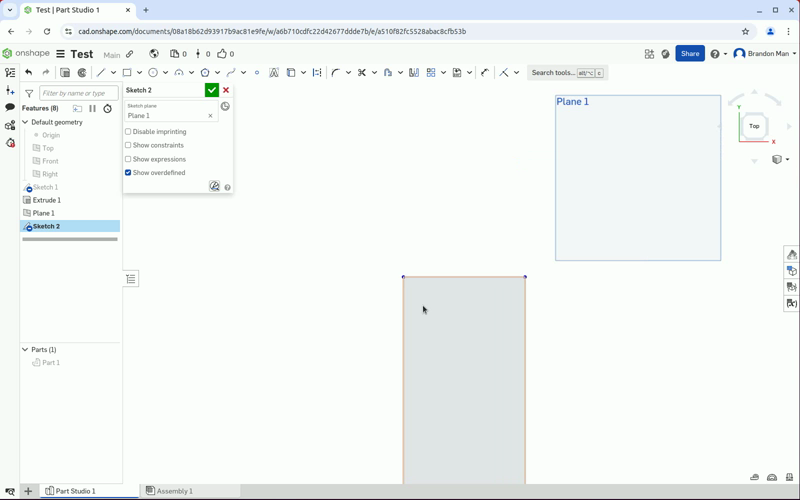
scroll(6)
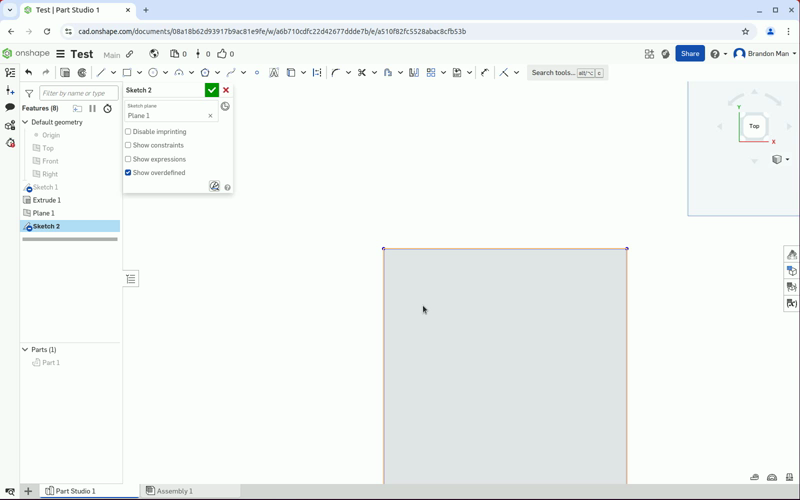
click(423, 305)
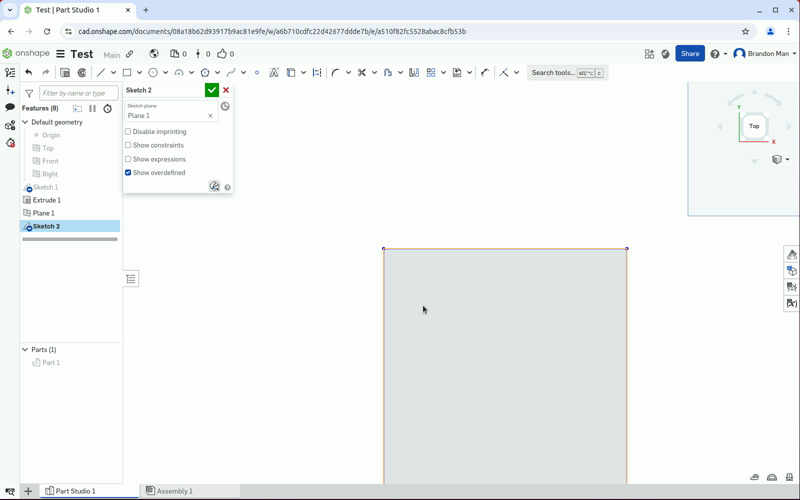
scroll(-6)
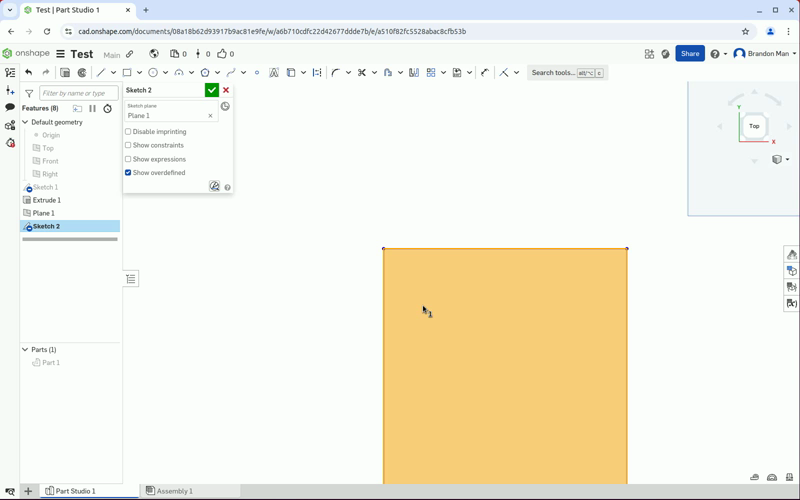
scroll(-6)
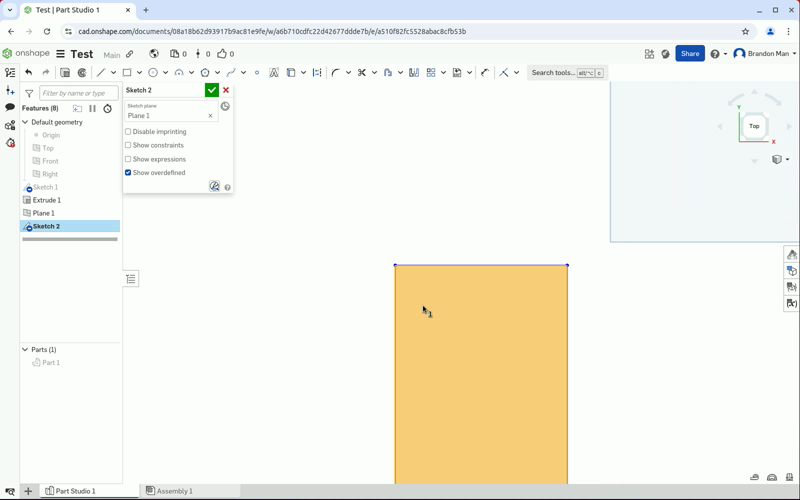
scroll(-6)
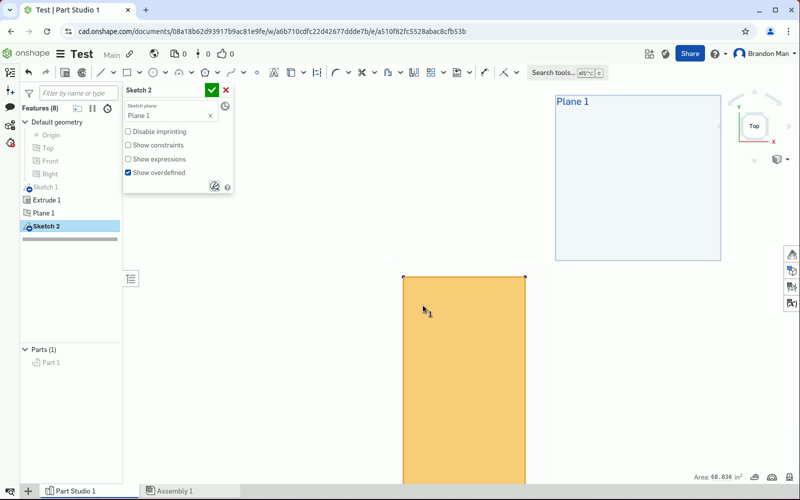
scroll(-6)
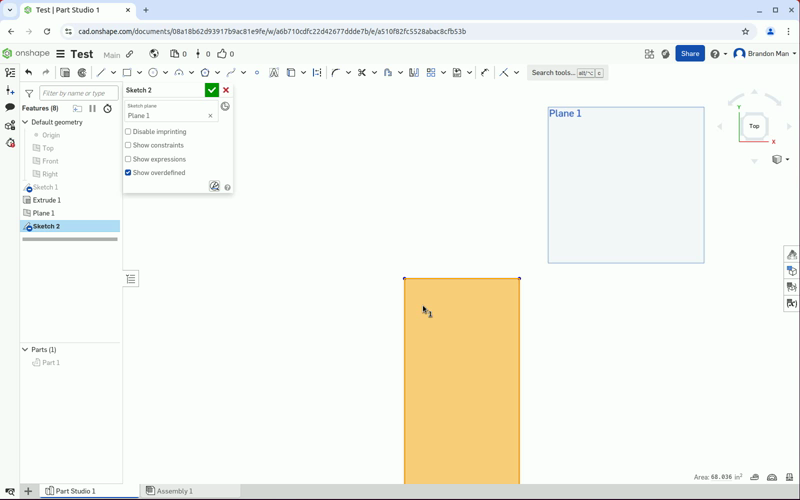
scroll(-6)
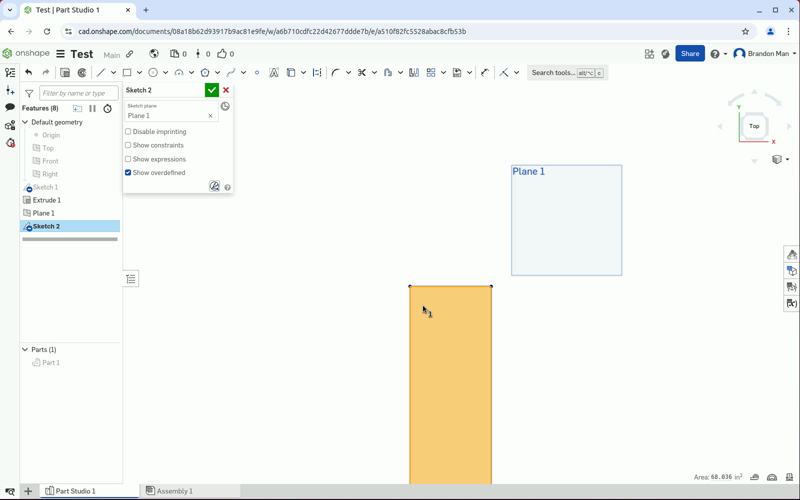
scroll(-6)
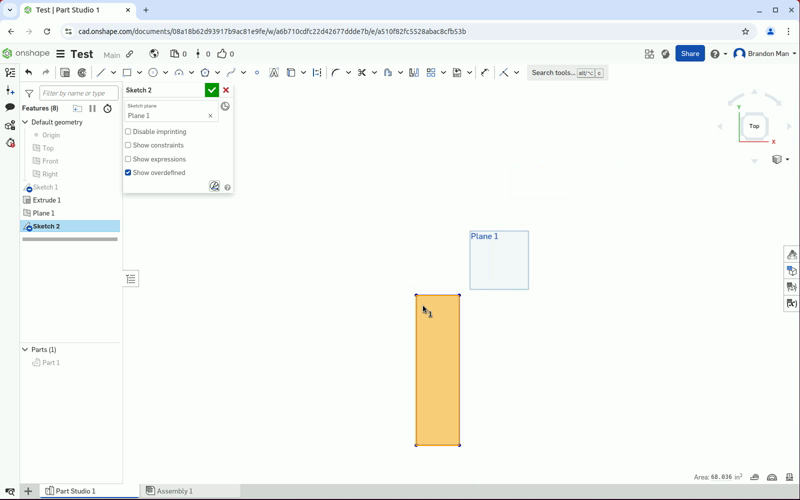
scroll(-6)
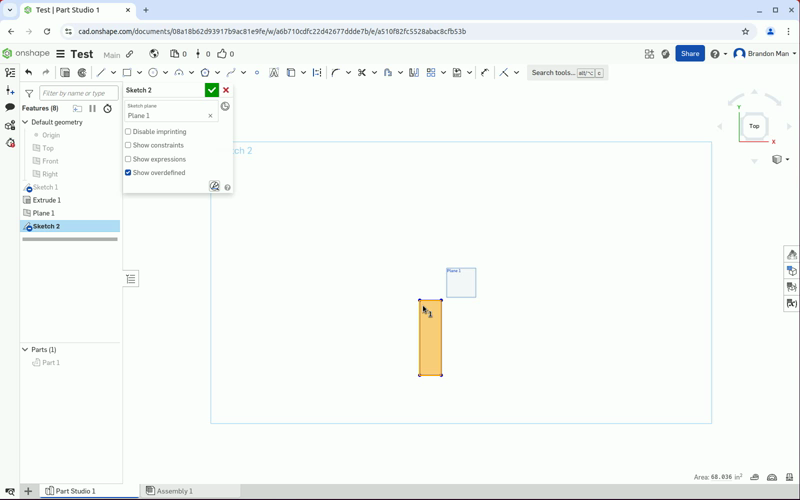
mouse_move(73, 352)
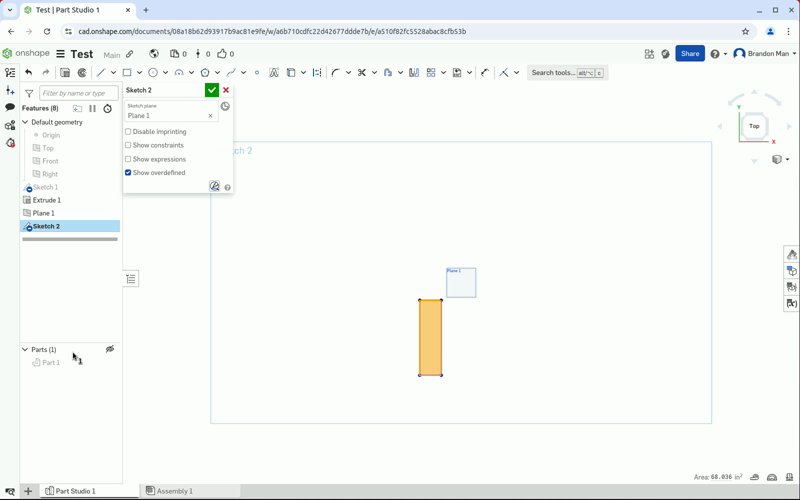
key(shift+y)
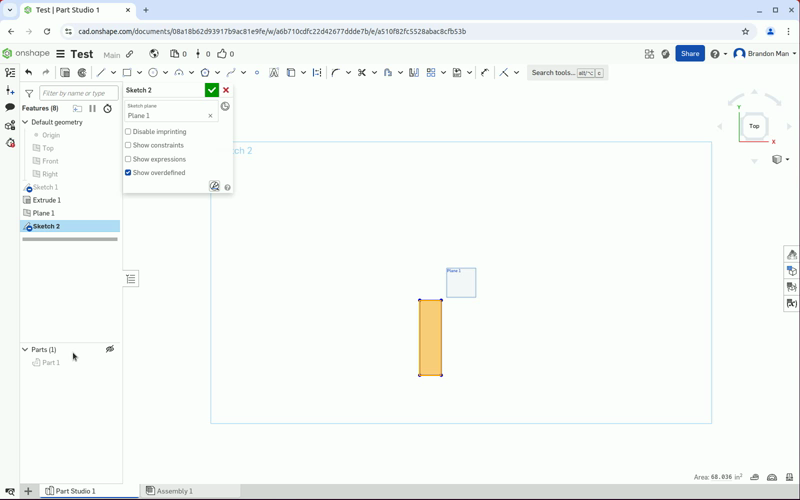
key(shift+e)
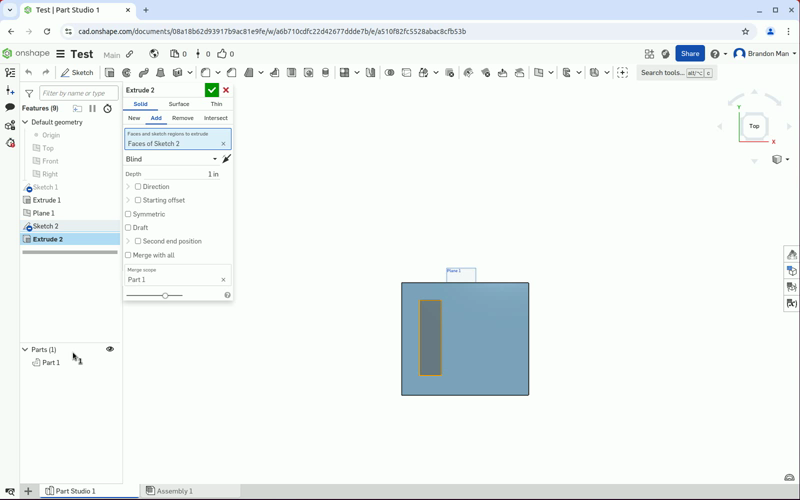
mouse_move(143, 106)
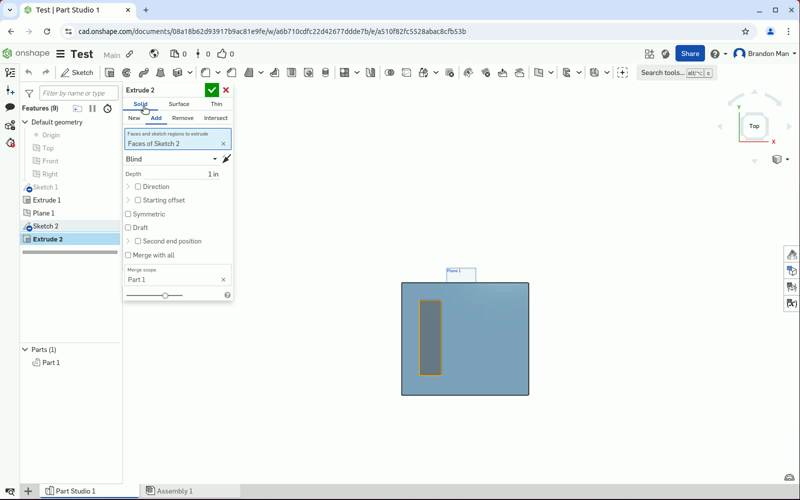
click(143, 106)
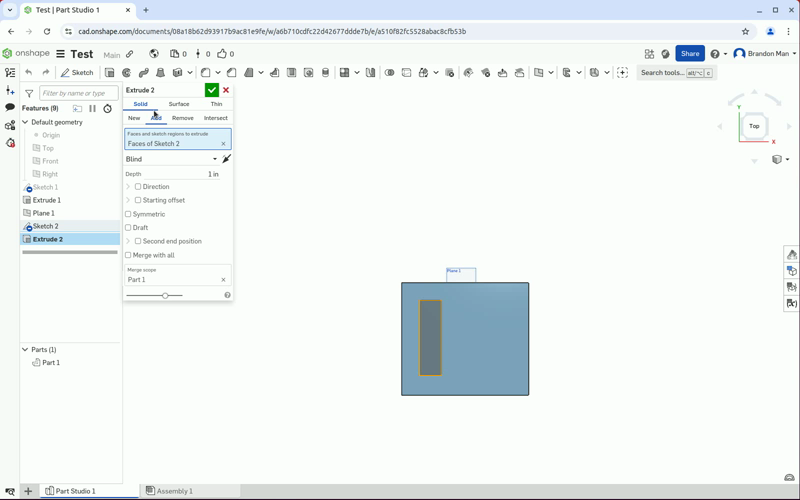
mouse_move(186, 120)
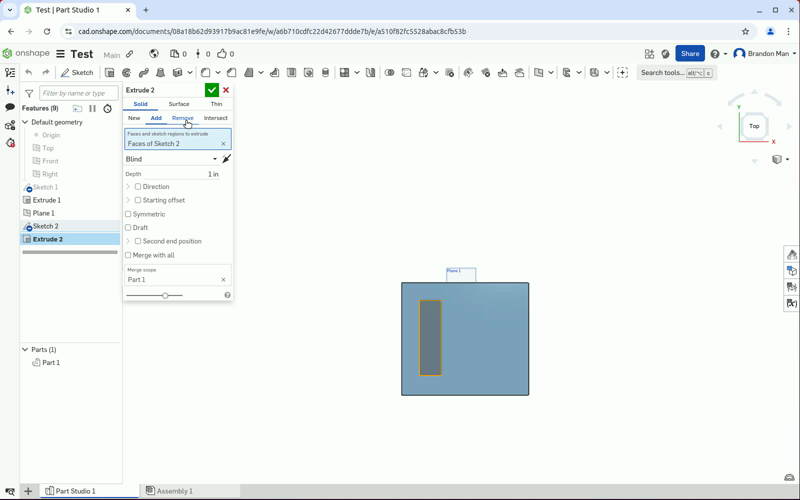
click(186, 120)
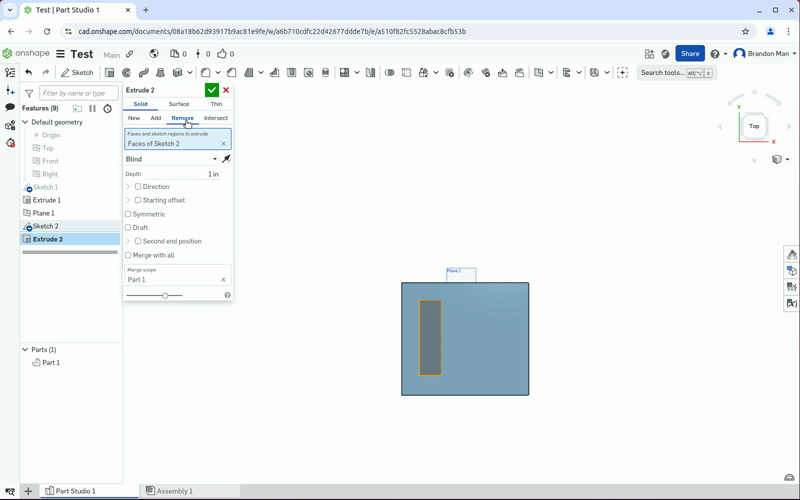
key(tab, 4)
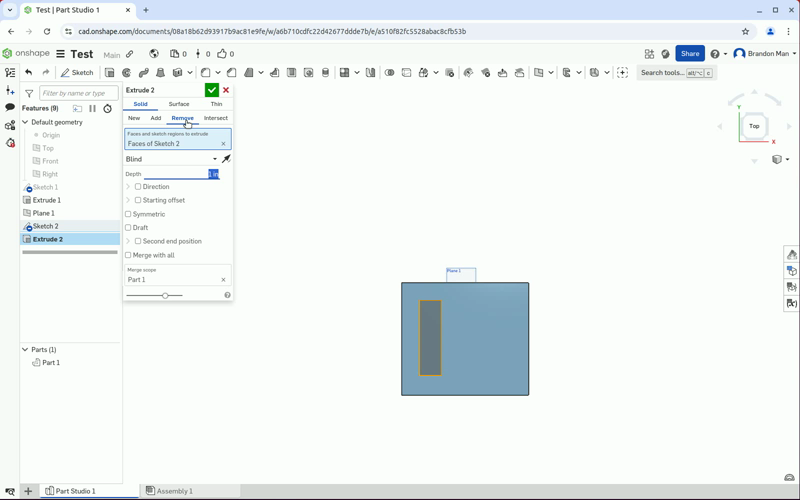
text(5.777)
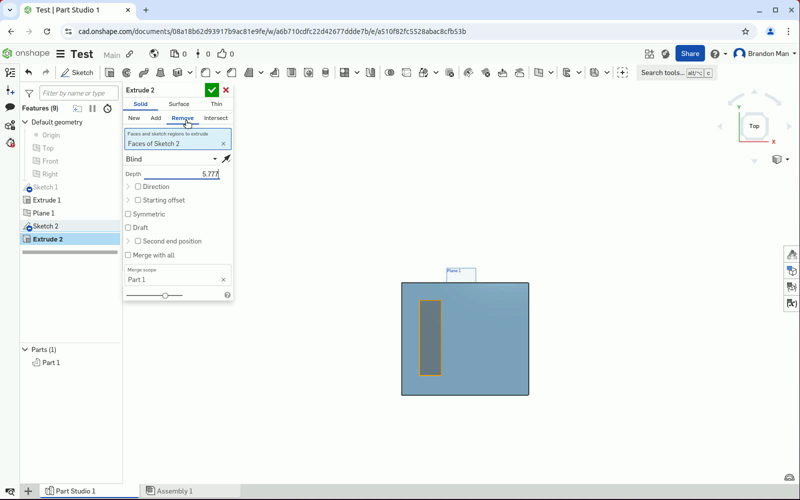
key(tab, 6)
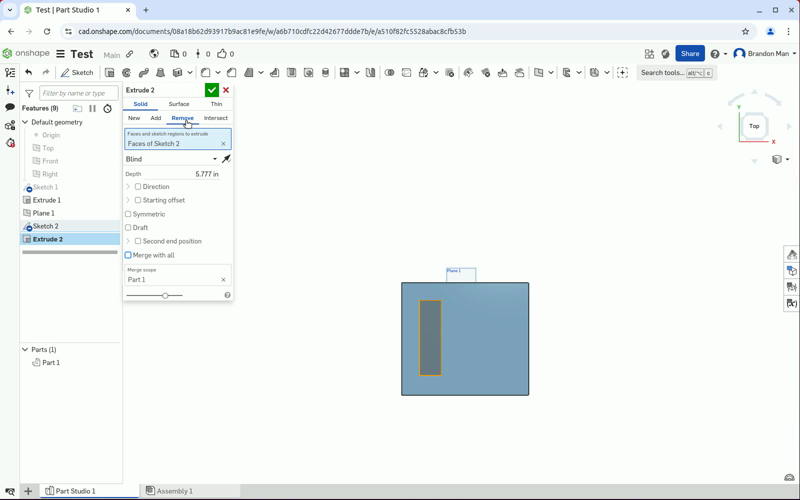
key(space)
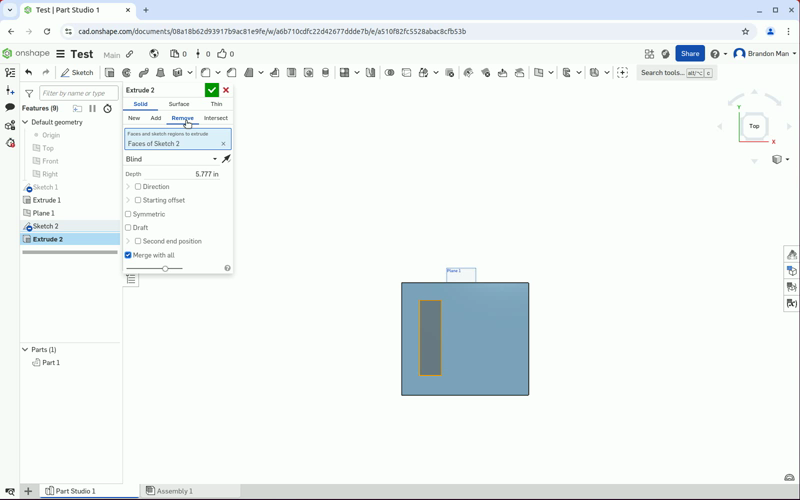
key(enter)
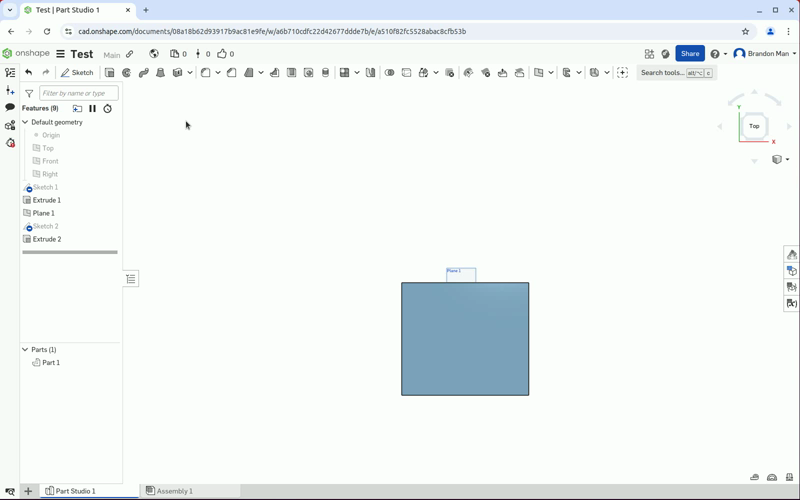
key(shift+h)
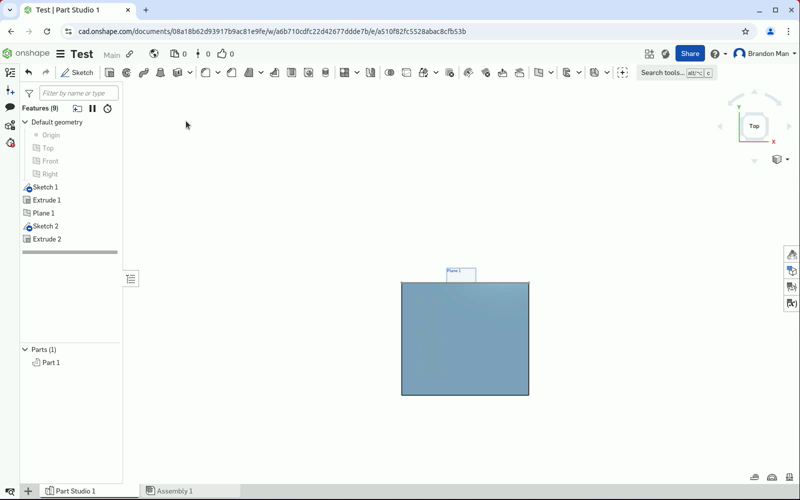
key(shift+h)
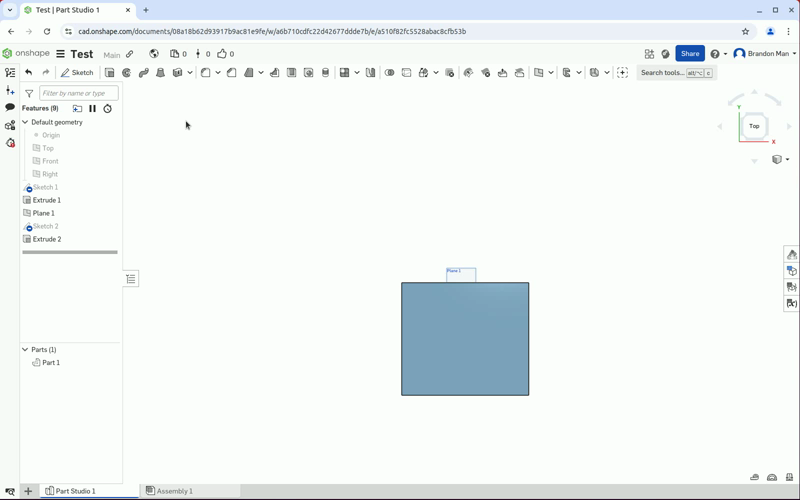
mouse_move(73, 189)
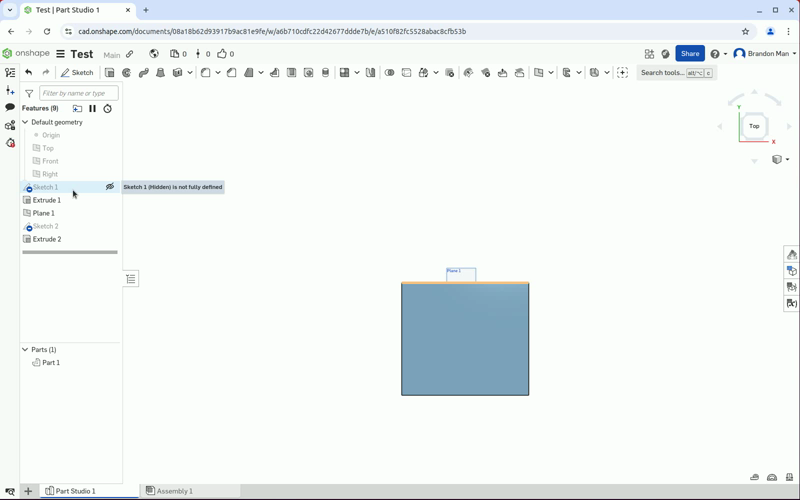
click(73, 189)
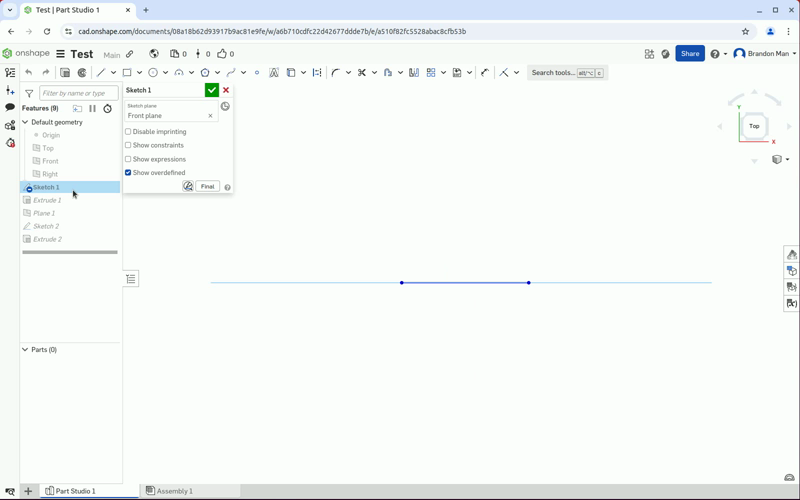
mouse_move(229, 92)
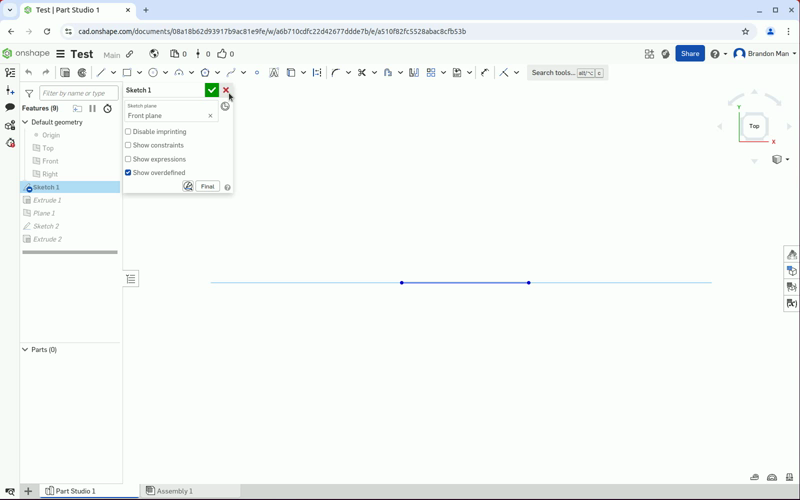
click(229, 92)
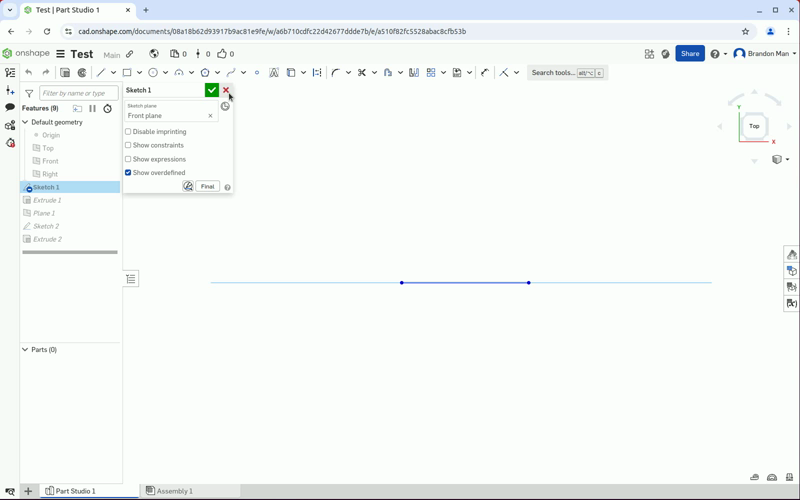
key(shift+s)
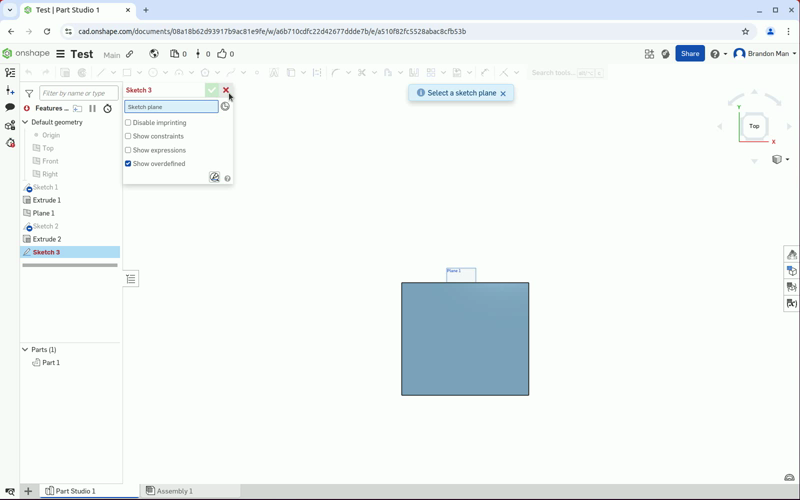
mouse_move(73, 215)
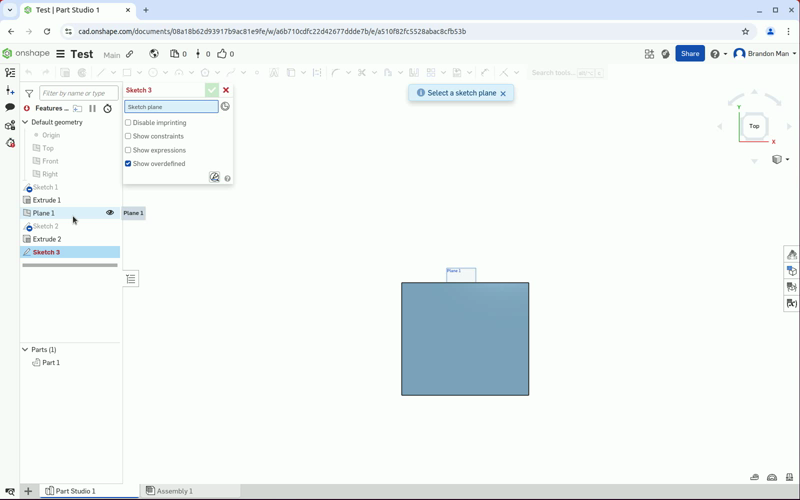
click(73, 215)
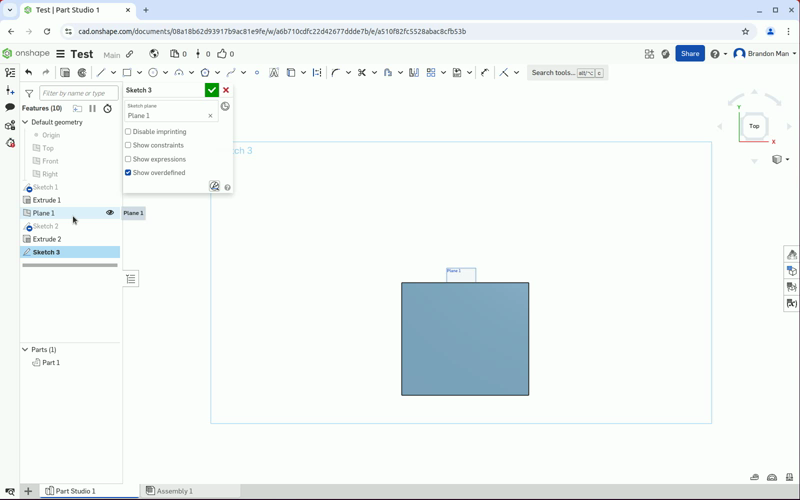
mouse_move(73, 352)
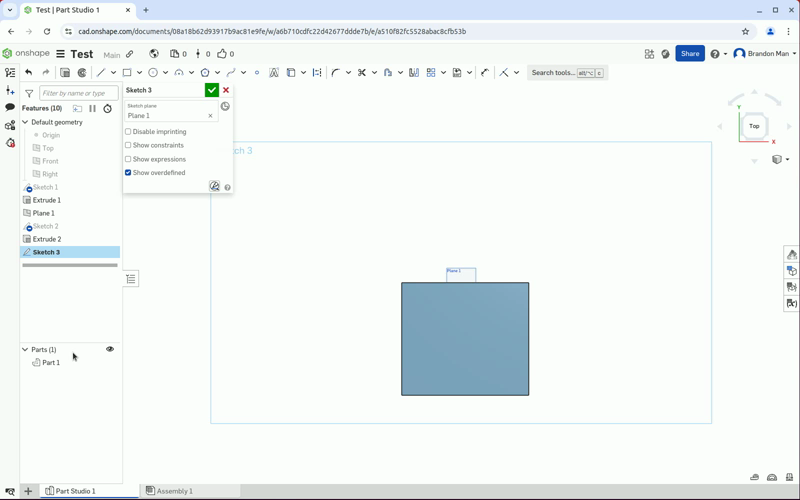
key(y)
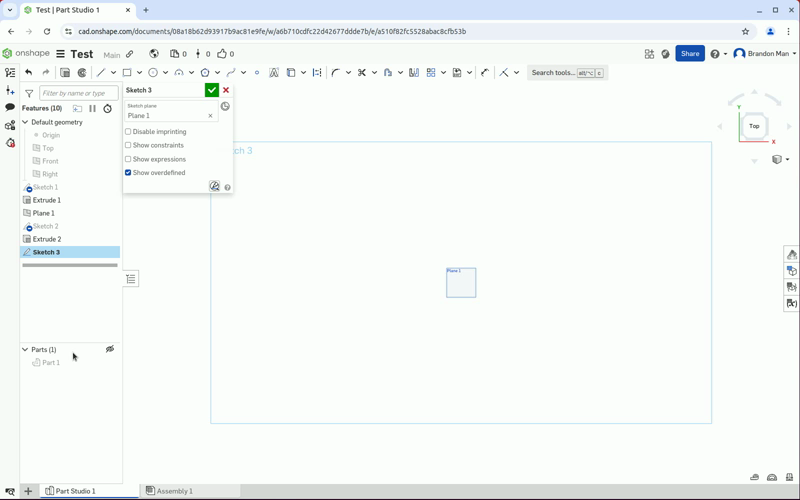
key(c)
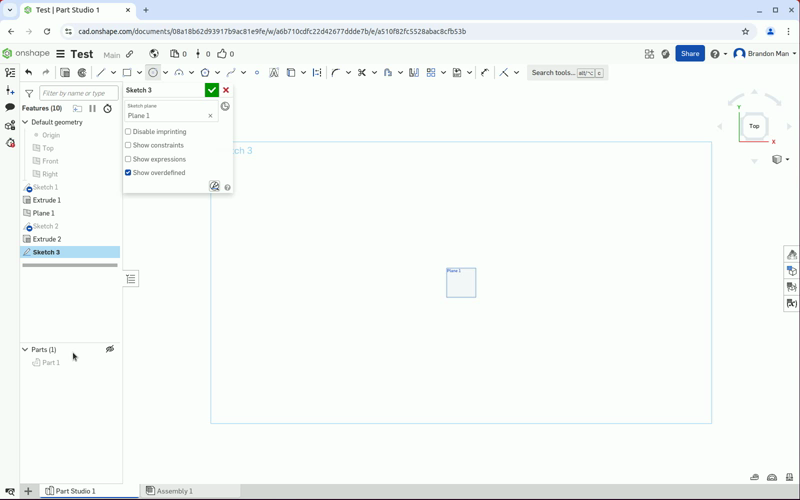
key_down(shift)
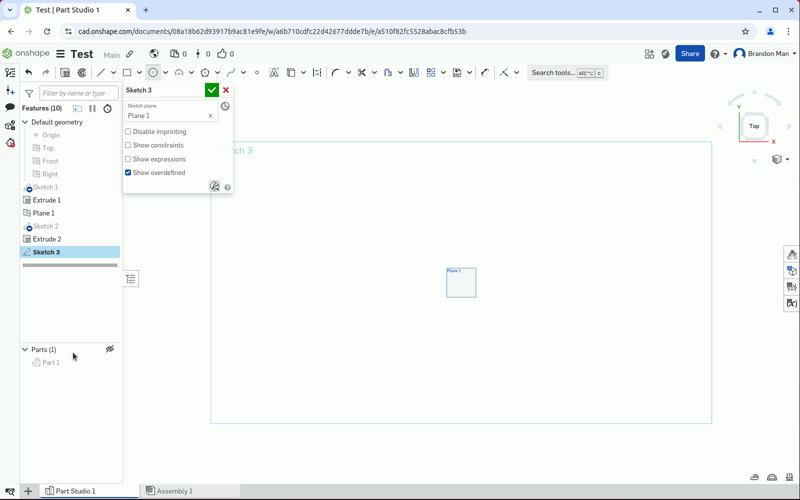
mouse_move(491, 328)
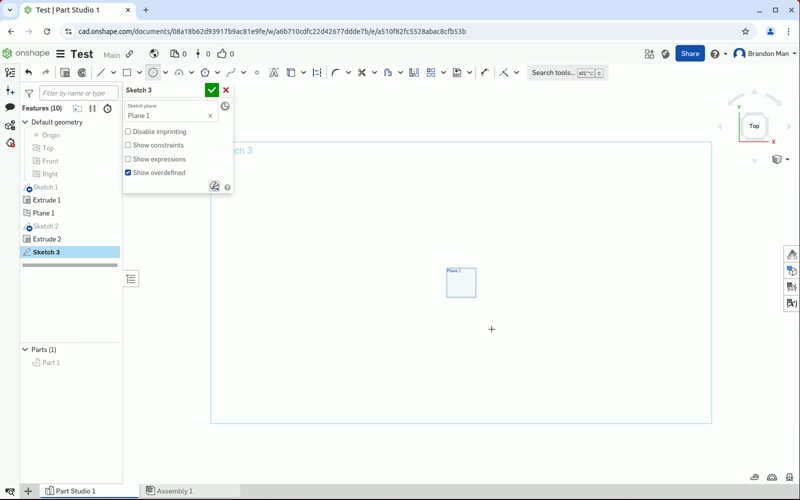
click(491, 328)
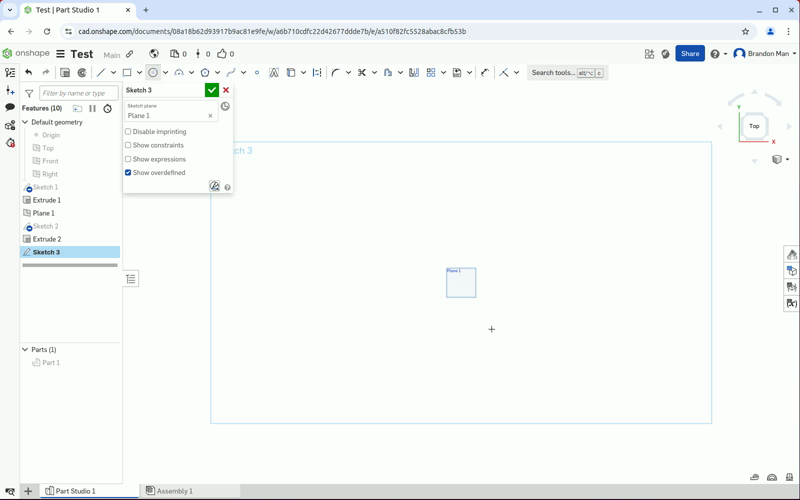
key_up(shift)
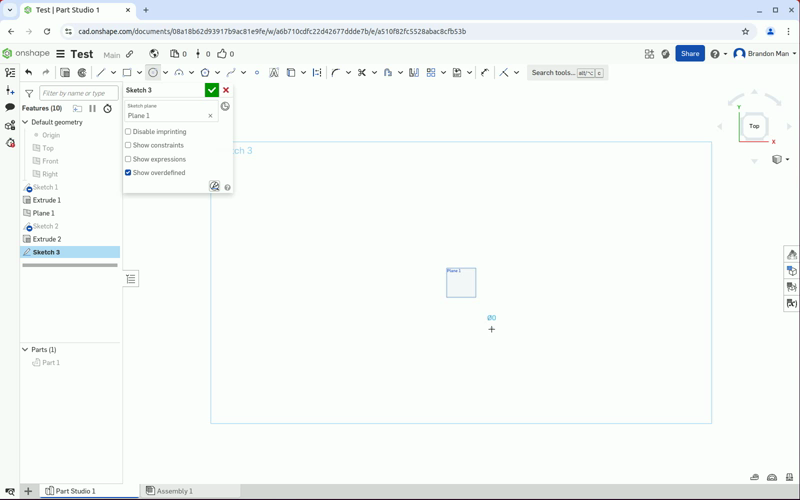
mouse_move(513, 328)
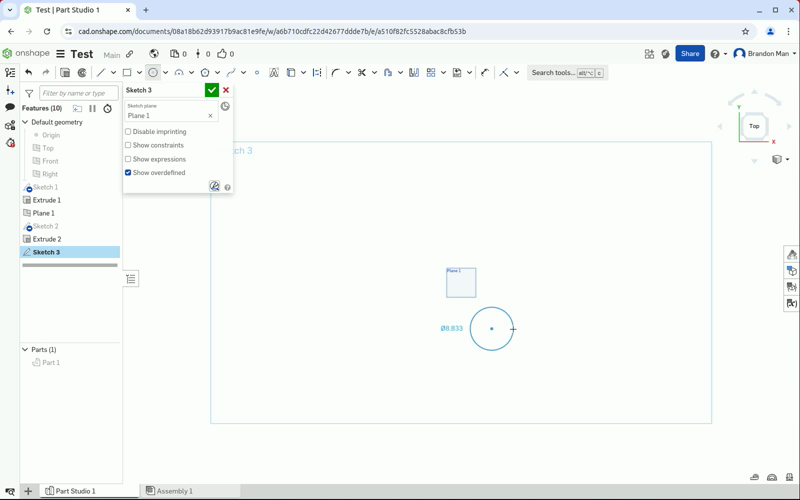
click(513, 328)
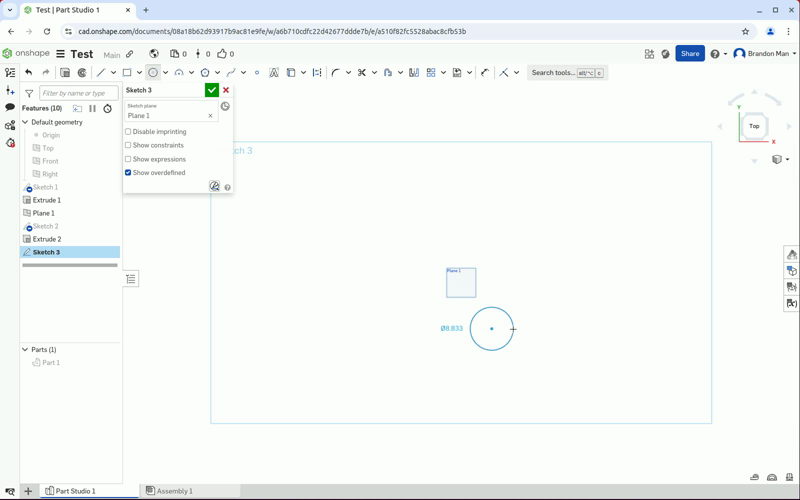
key(esc)
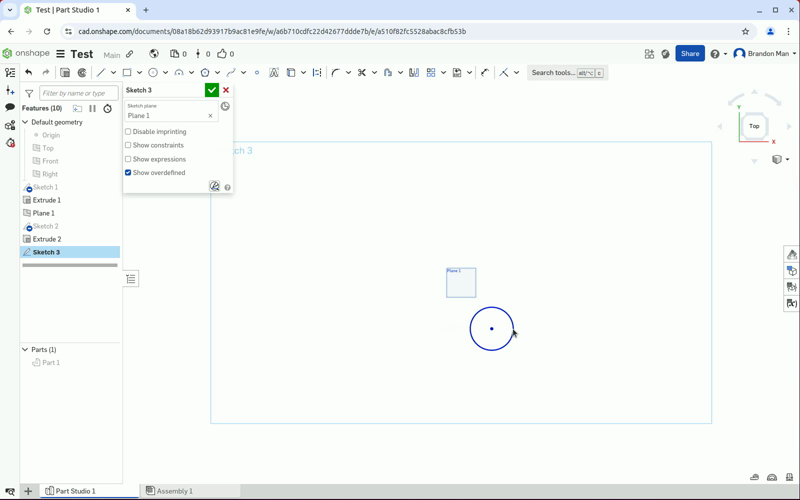
mouse_move(501, 315)
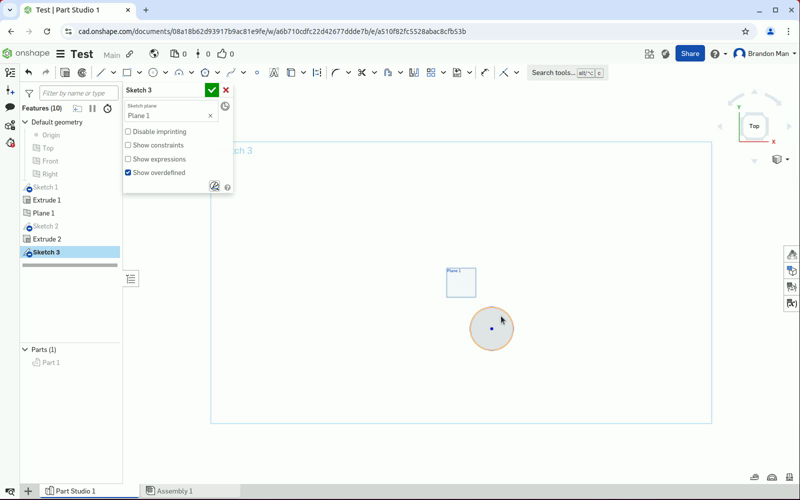
scroll(6)
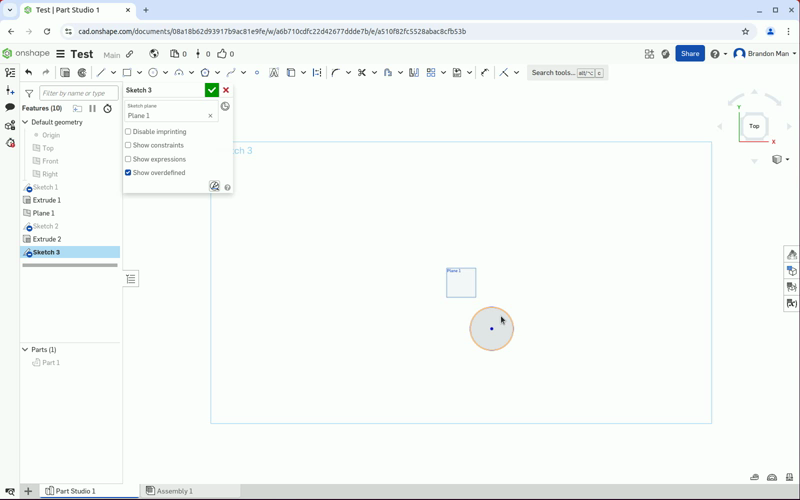
scroll(6)
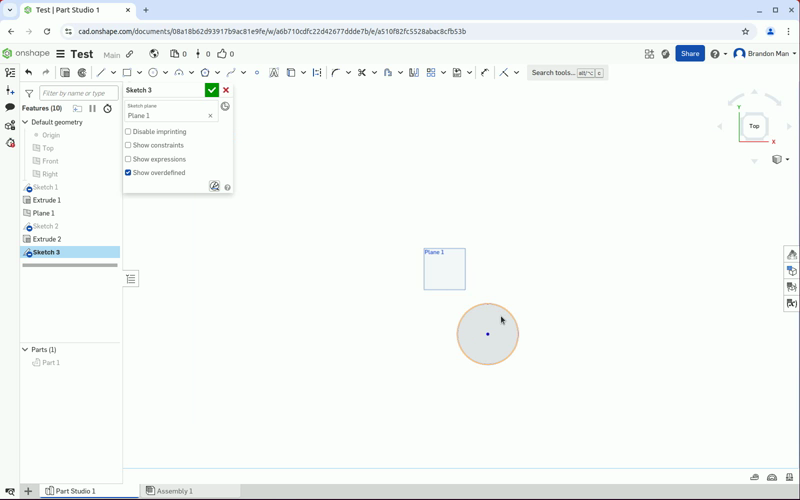
scroll(6)
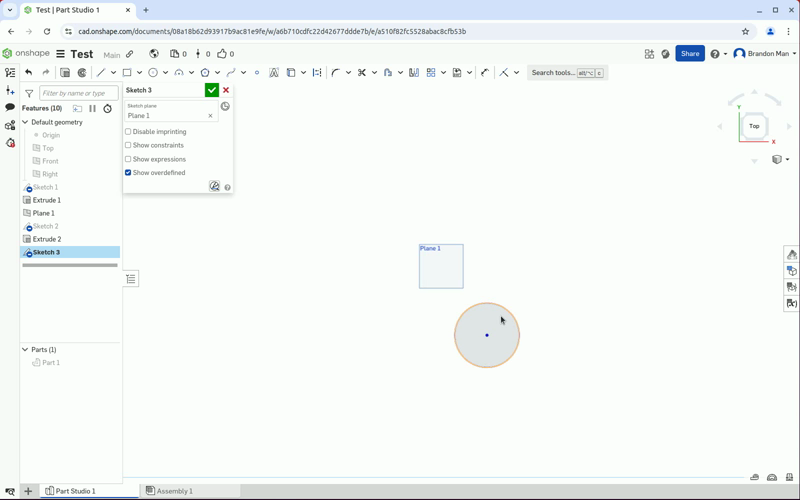
scroll(6)
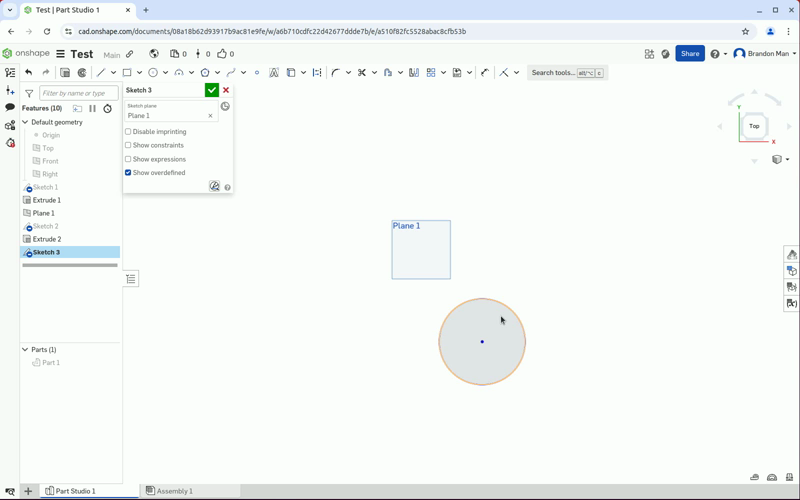
scroll(6)
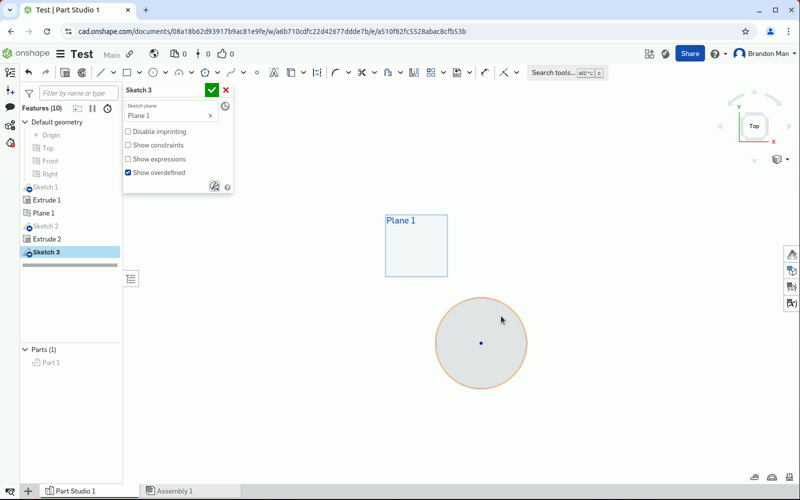
scroll(6)
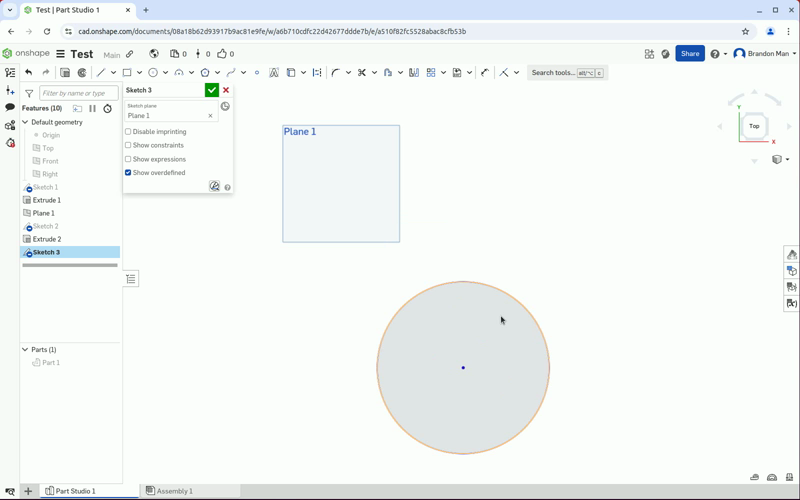
scroll(6)
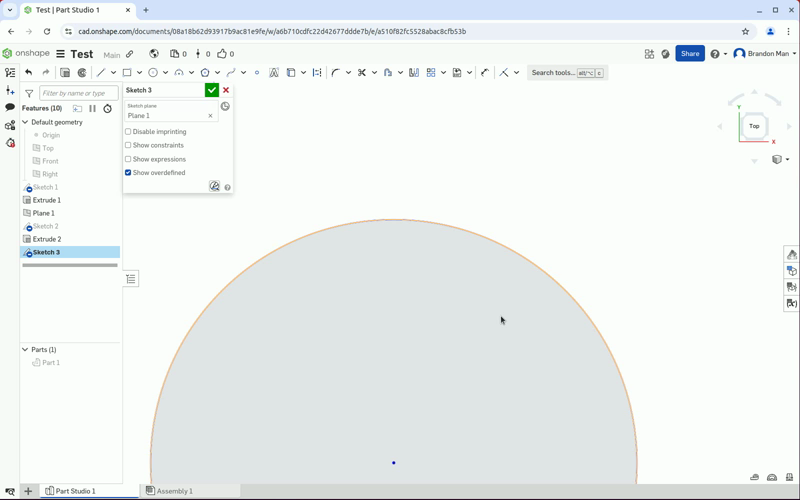
click(501, 315)
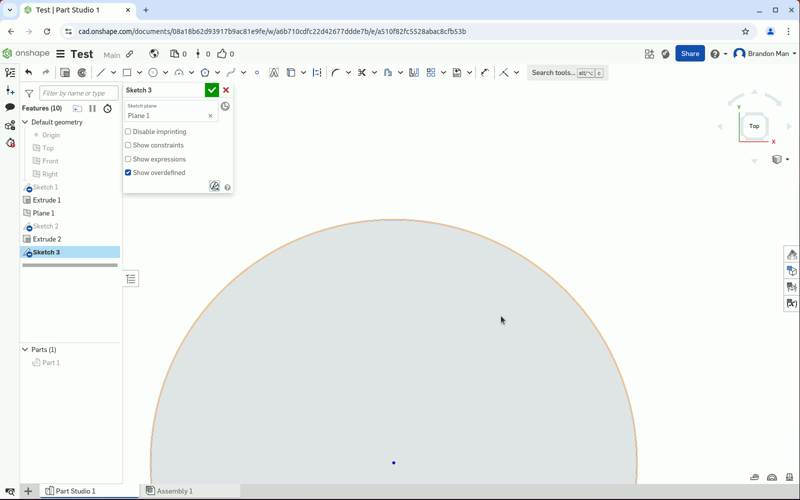
scroll(-6)
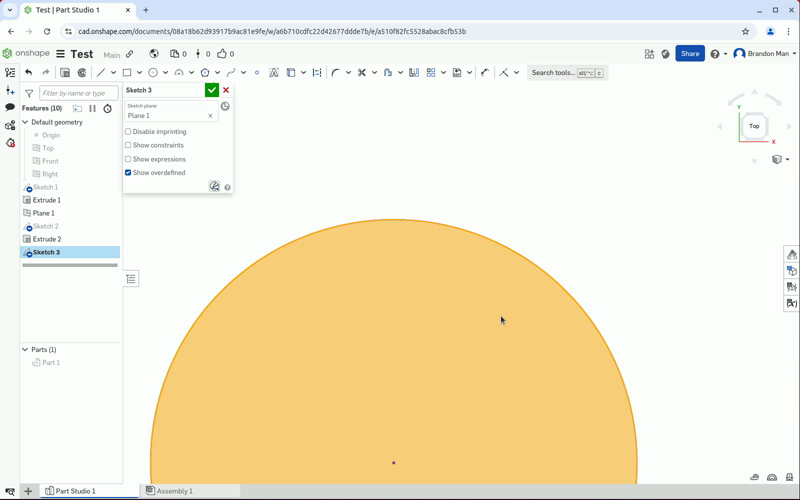
scroll(-6)
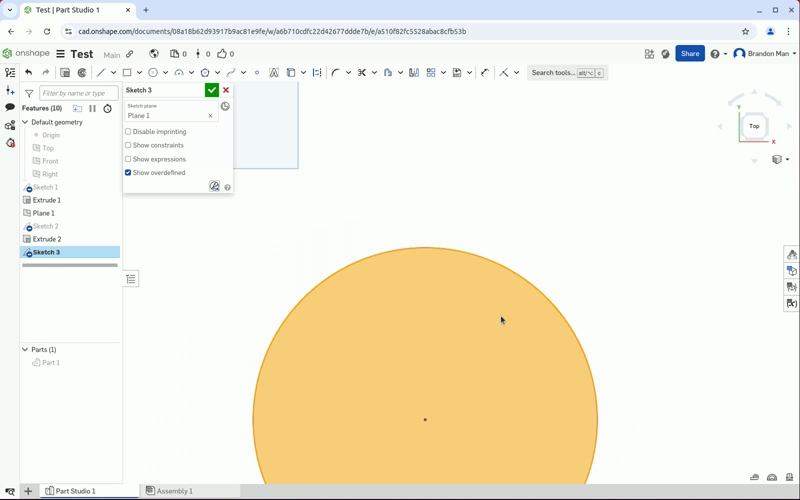
scroll(-6)
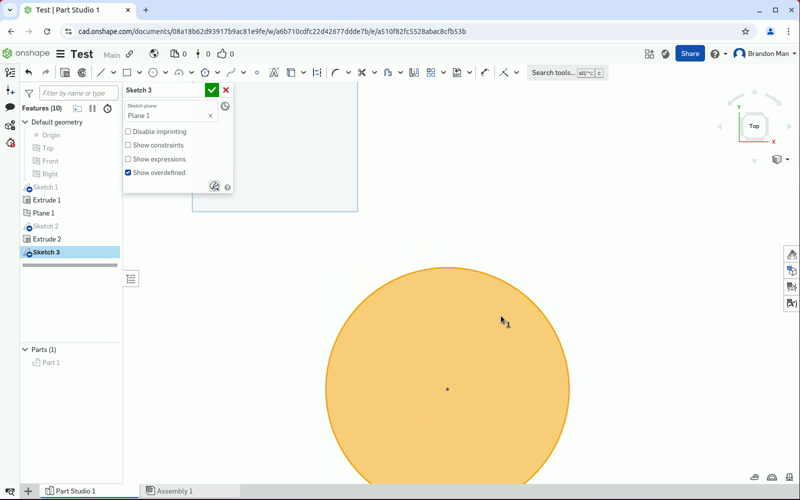
scroll(-6)
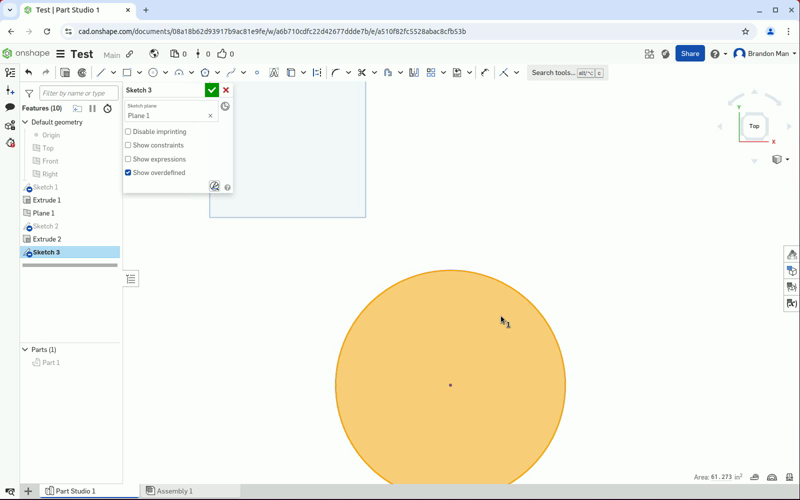
scroll(-6)
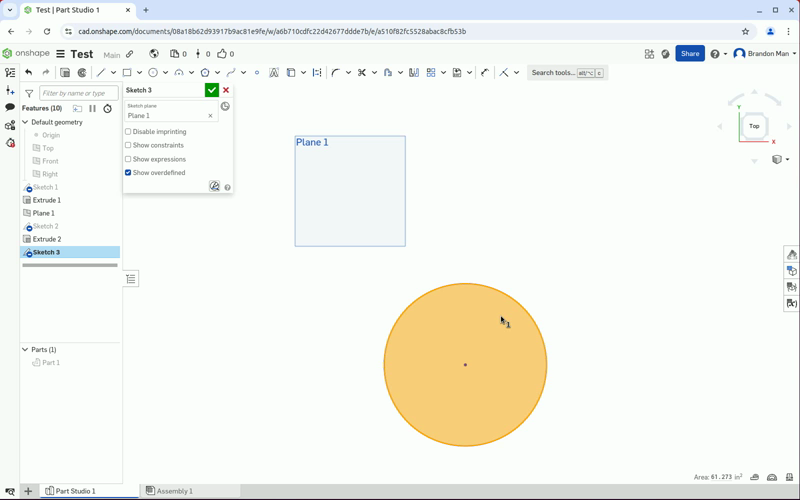
scroll(-6)
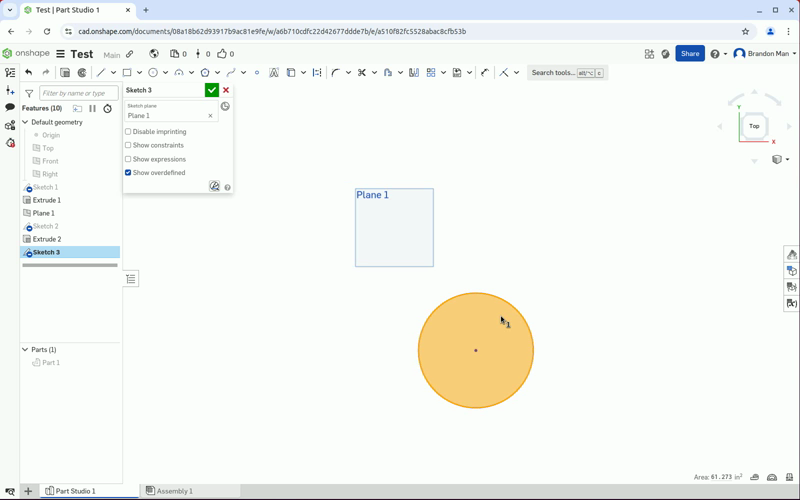
scroll(-6)
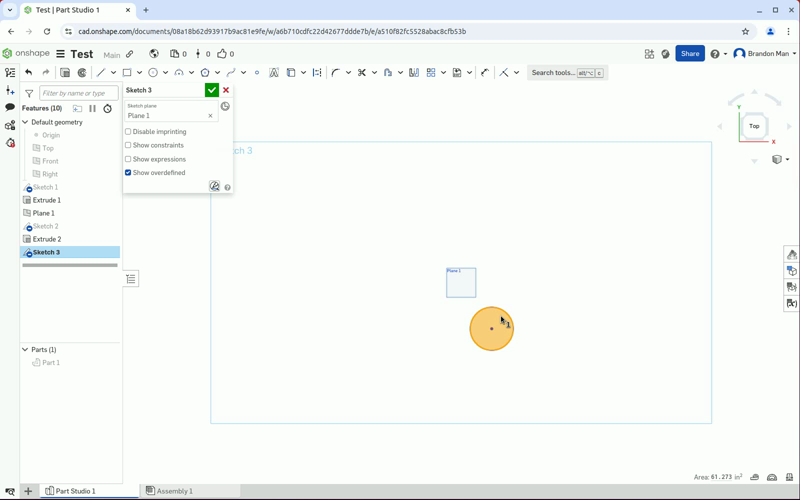
mouse_move(73, 352)
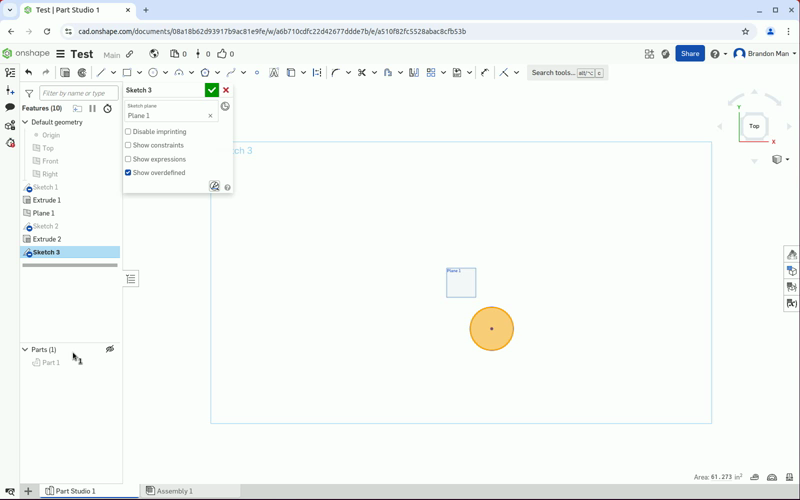
key(shift+y)
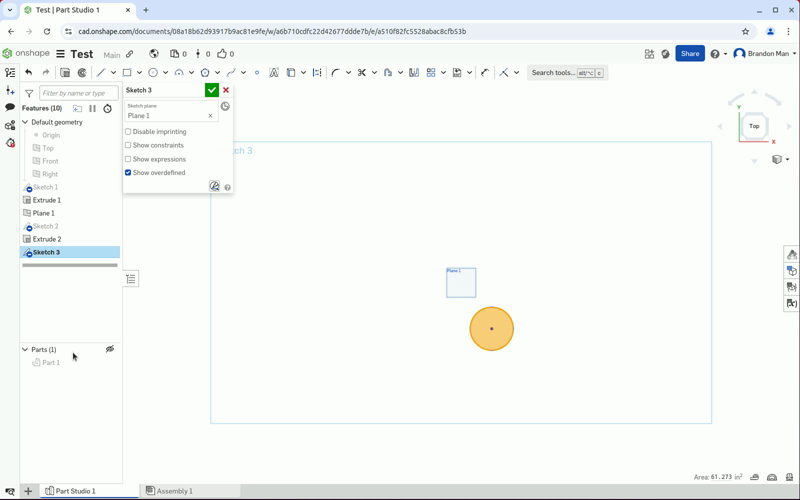
key(shift+e)
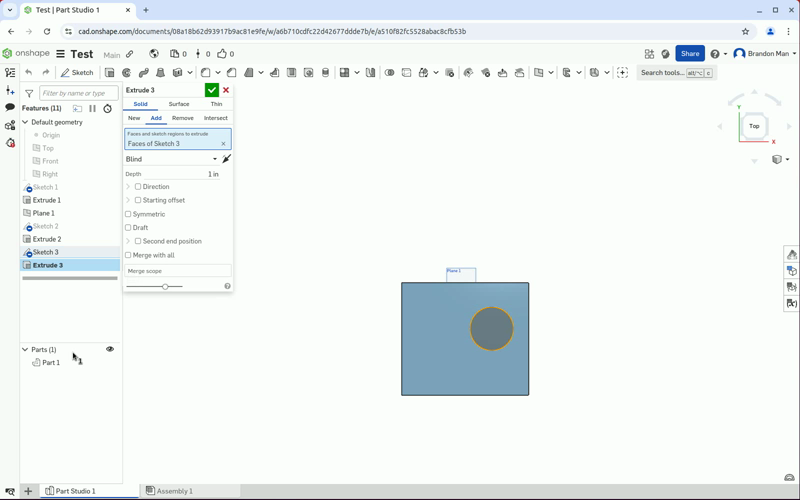
mouse_move(143, 106)
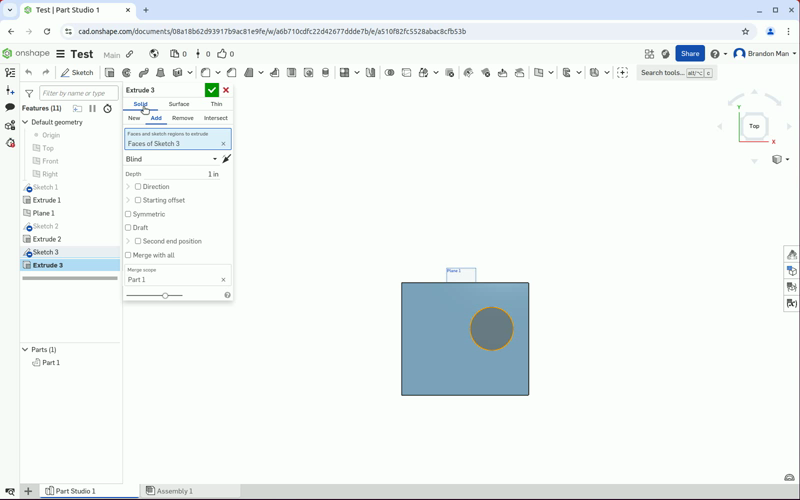
click(143, 106)
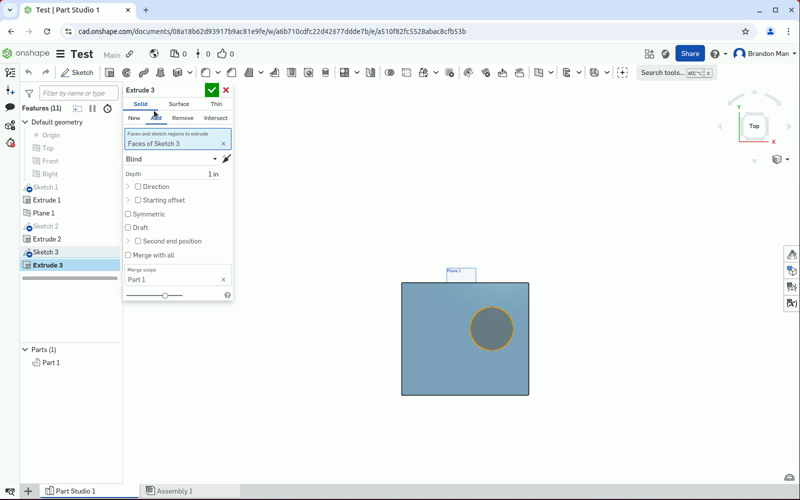
mouse_move(186, 120)
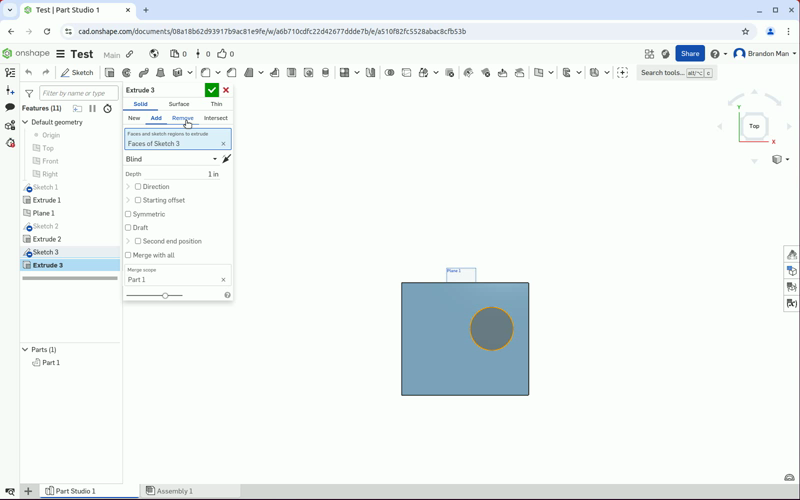
click(186, 120)
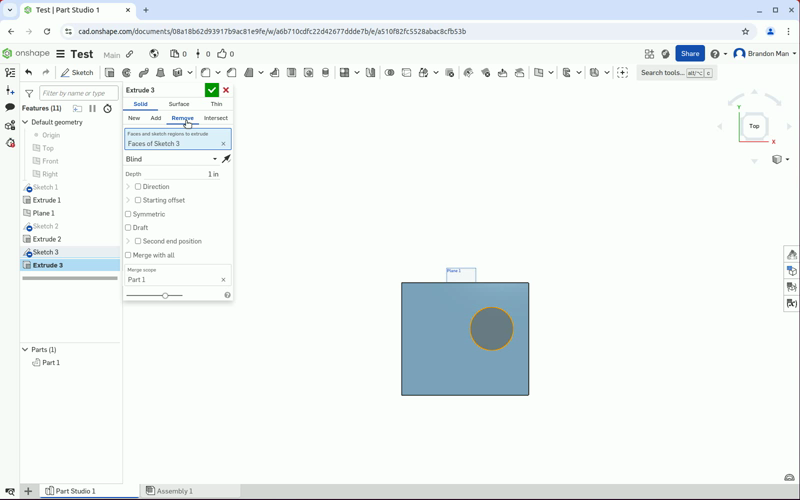
key(tab, 4)
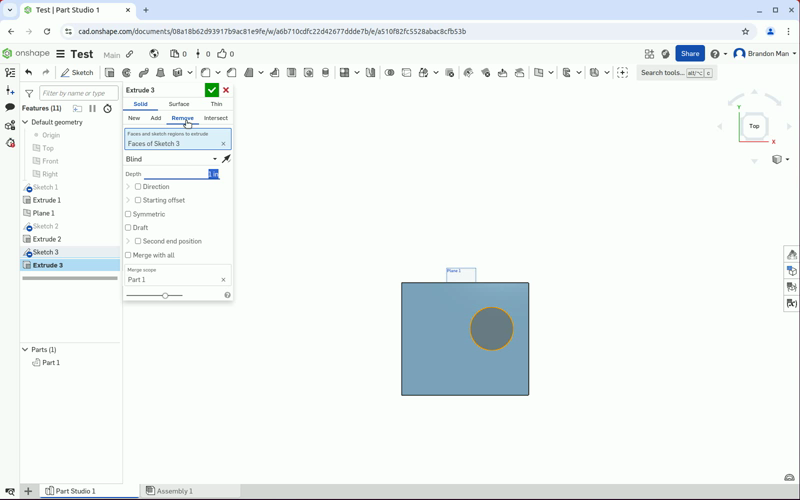
text(5.777)
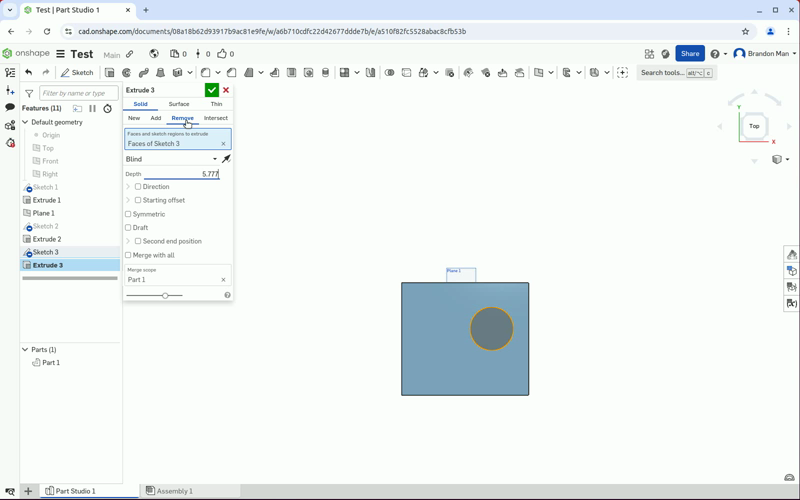
key(tab, 6)
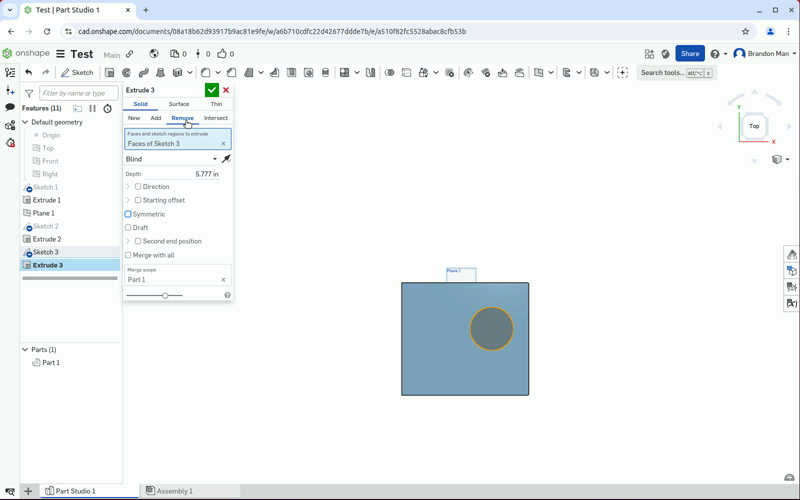
key(space)
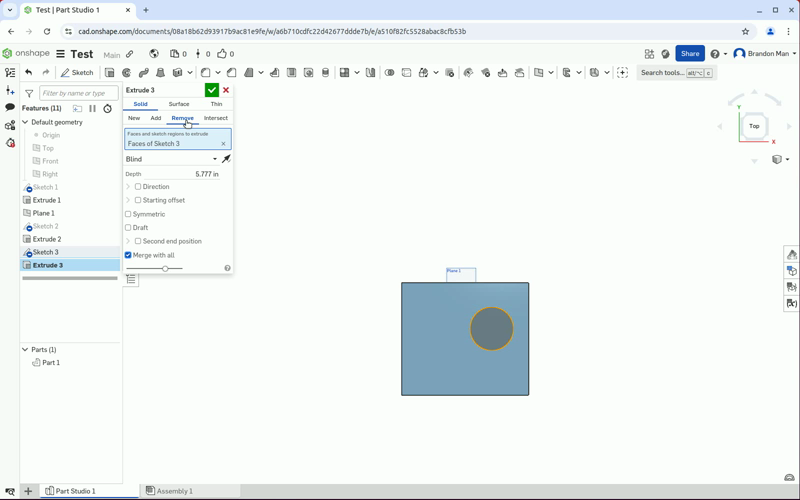
key(enter)
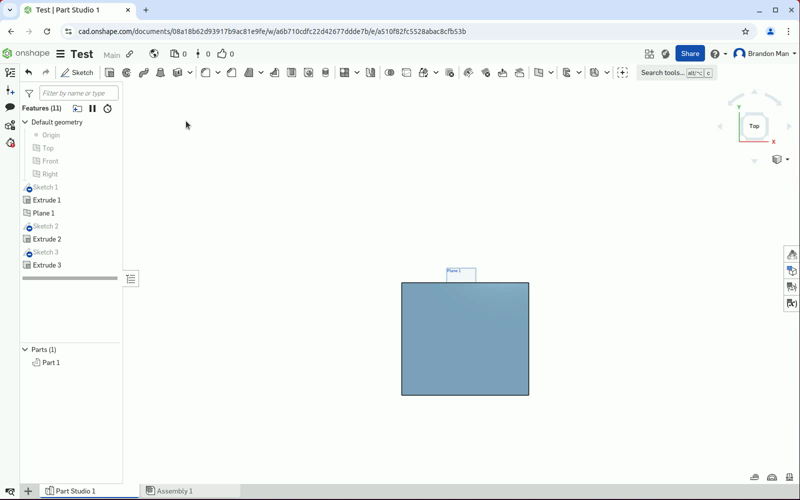
key(shift+h)
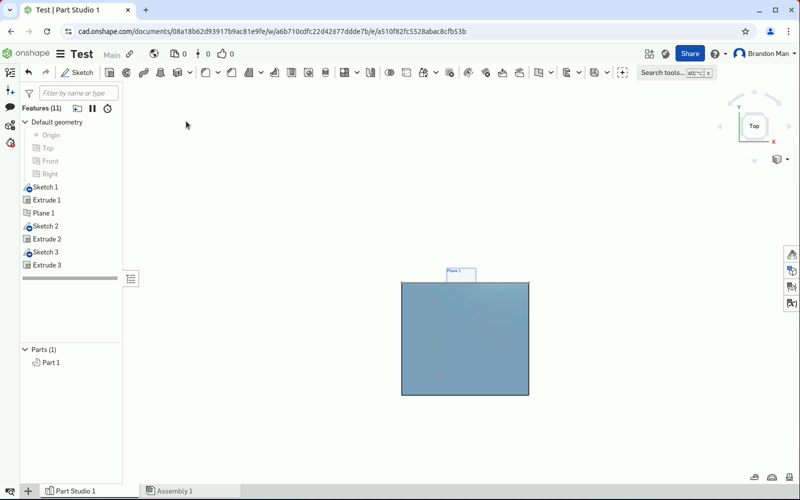
key(shift+h)
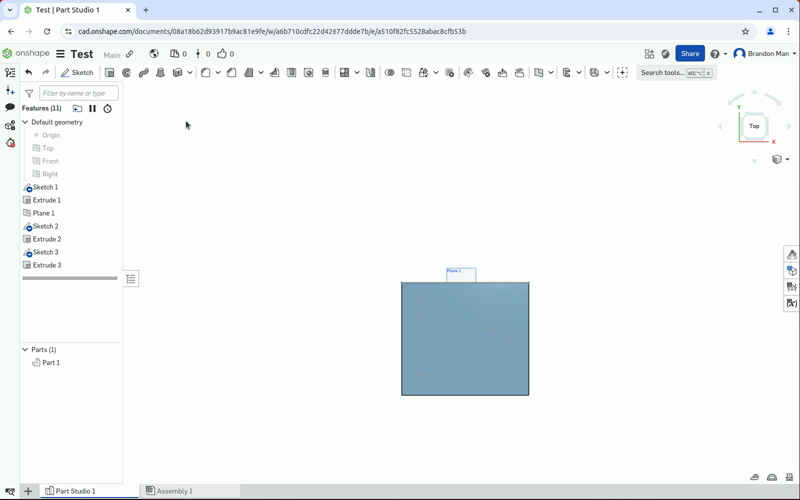
key(shift+7)
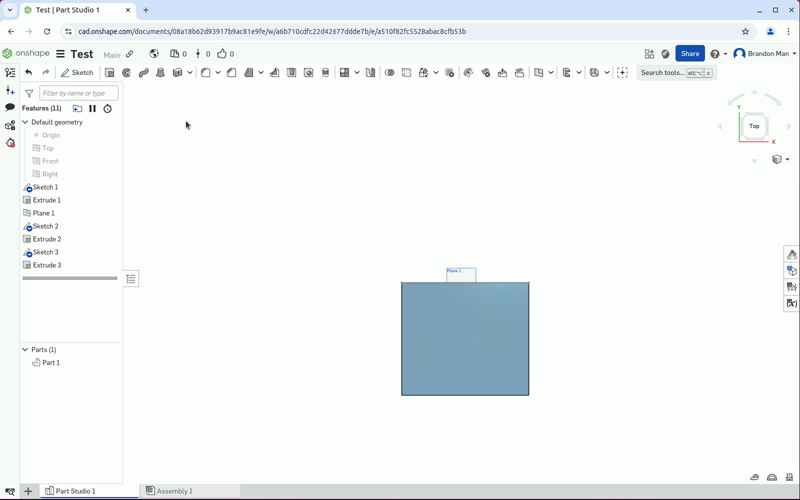
key(up, 3)
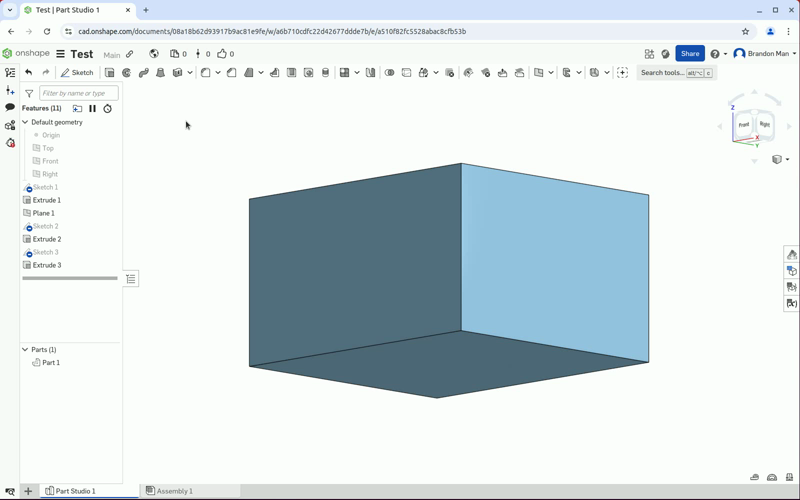
key(left, 3)
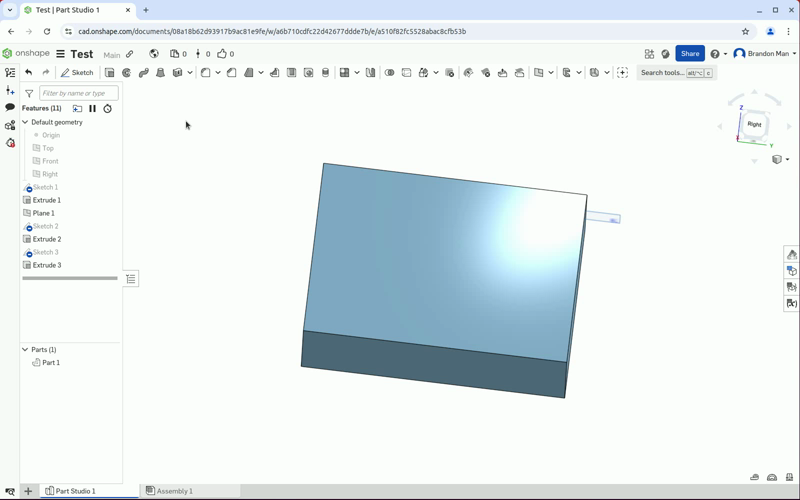
key(right, 3)
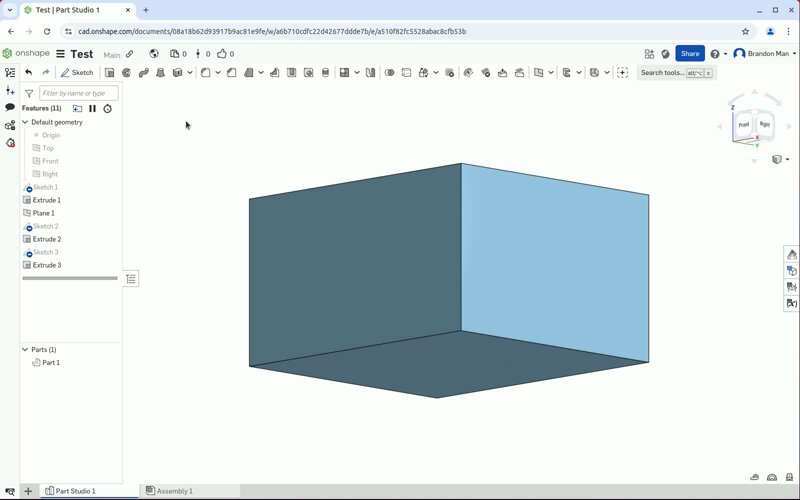
key(down, 3)
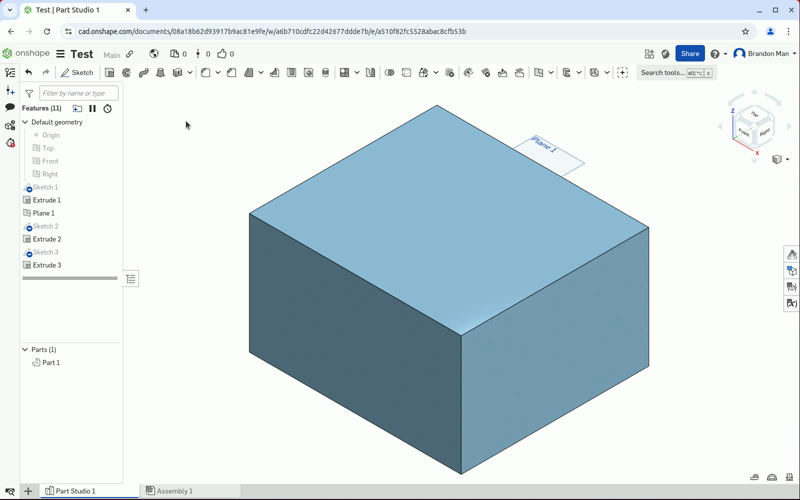
mouse_move(73, 189)
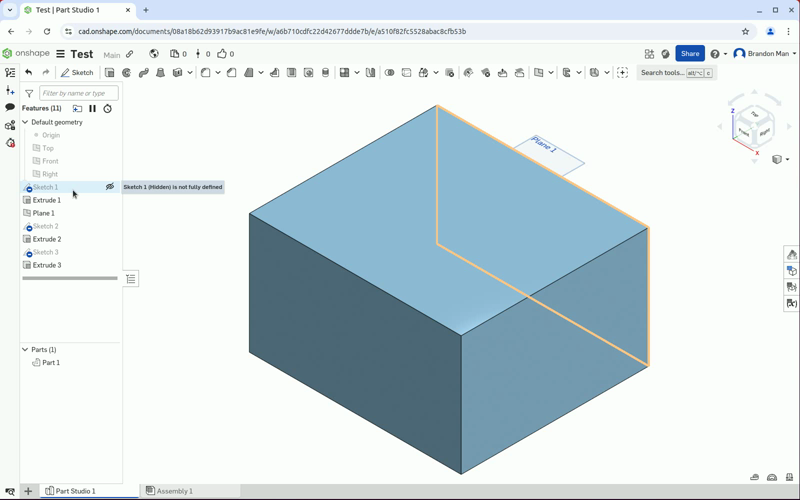
click(73, 189)